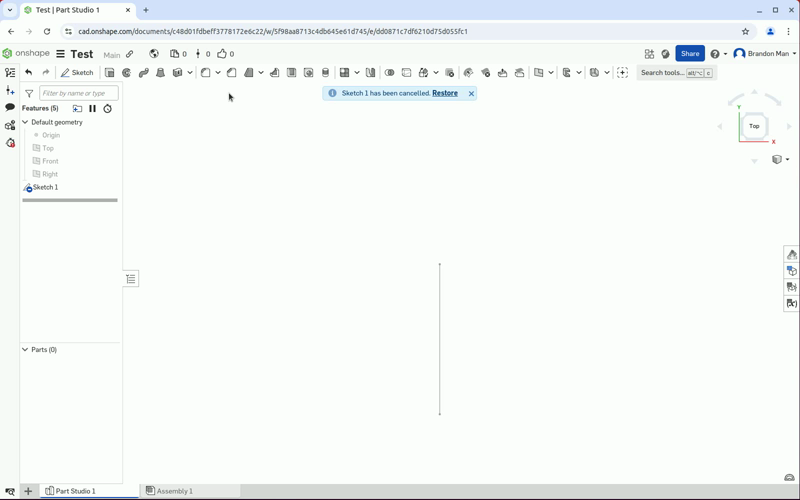
key(shift+h)
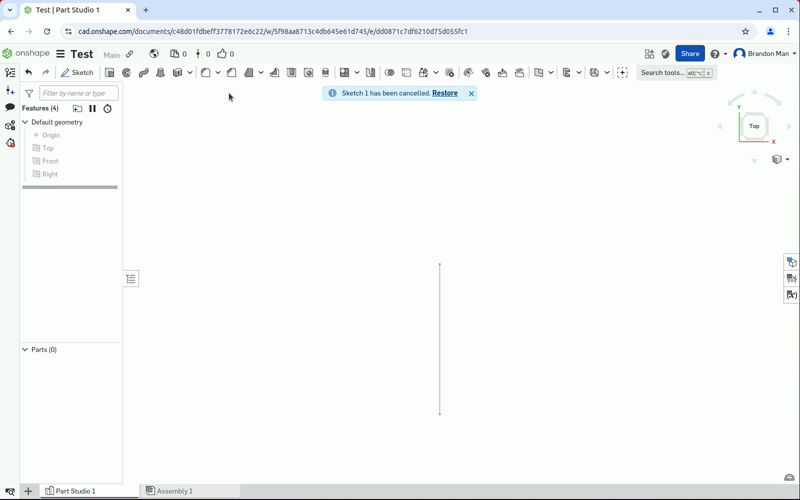
key(shift+s)
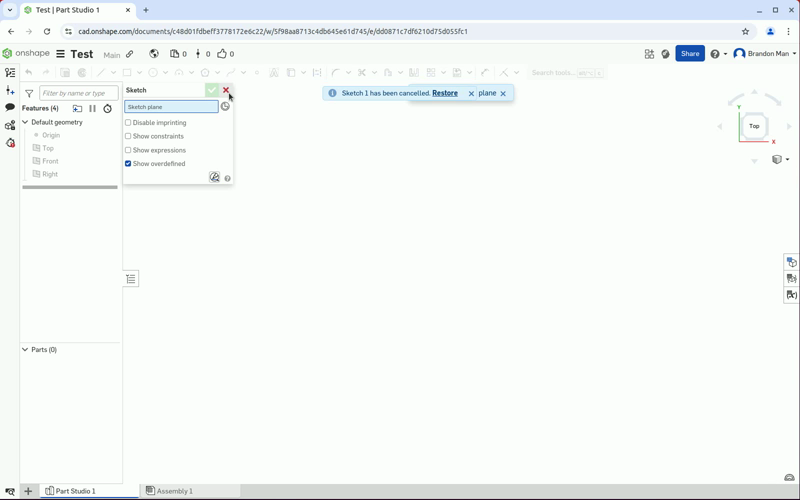
mouse_move(73, 150)
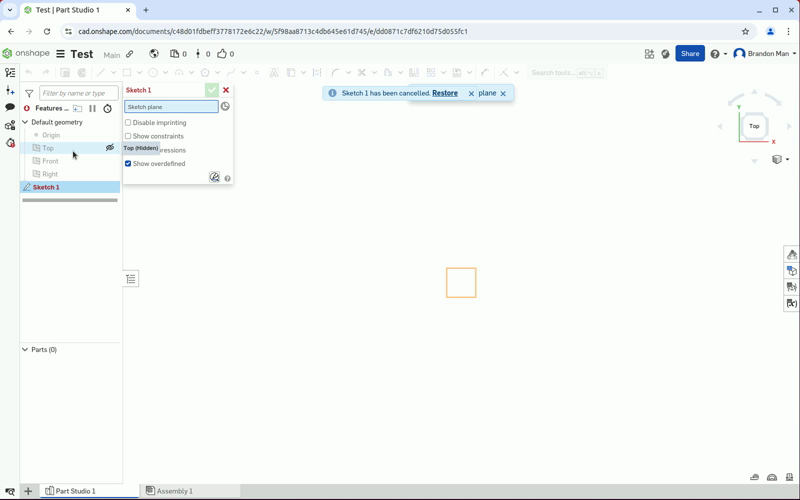
click(73, 150)
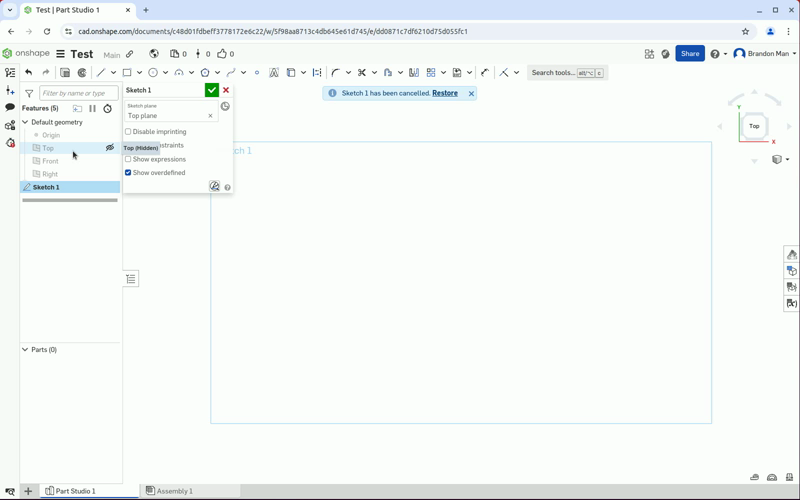
mouse_move(73, 352)
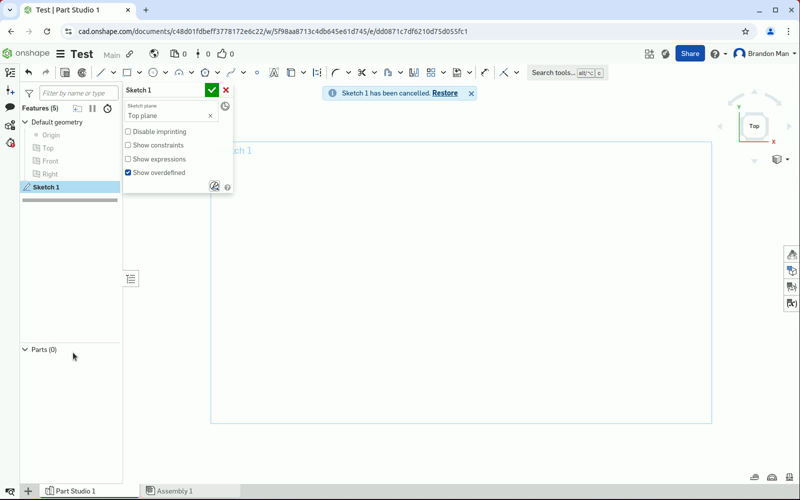
key(y)
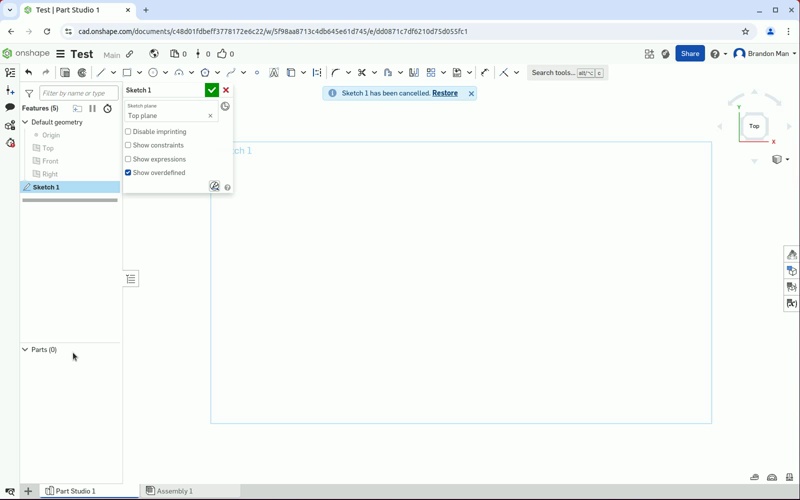
key(c)
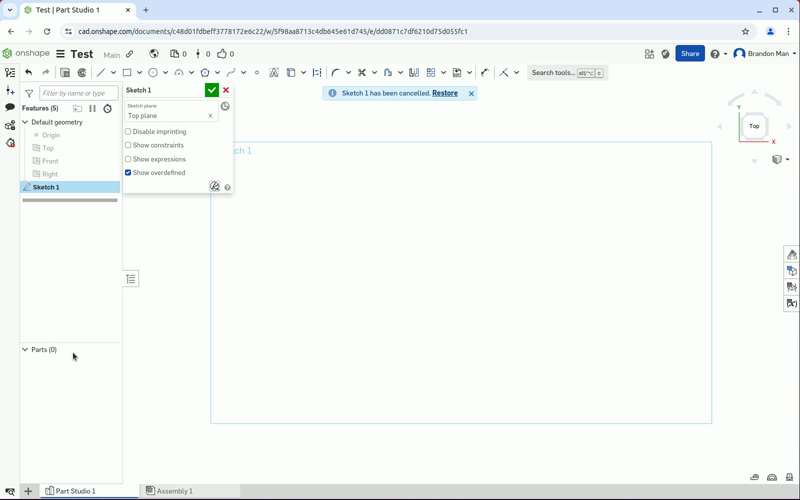
key_down(shift)
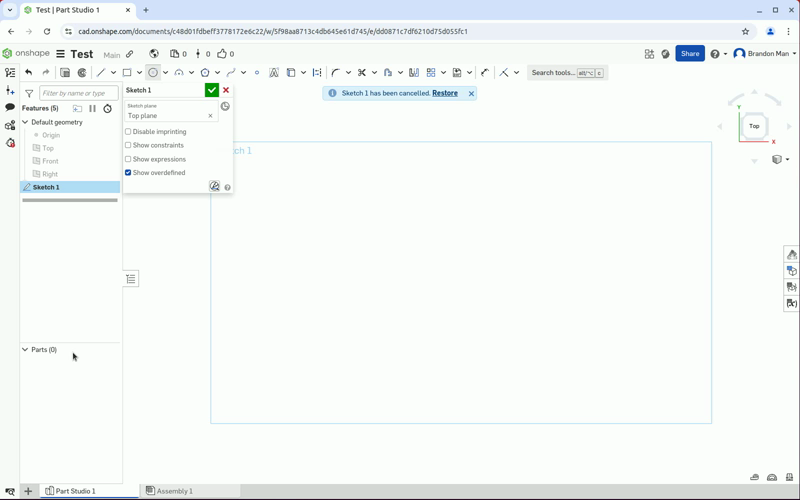
mouse_move(461, 282)
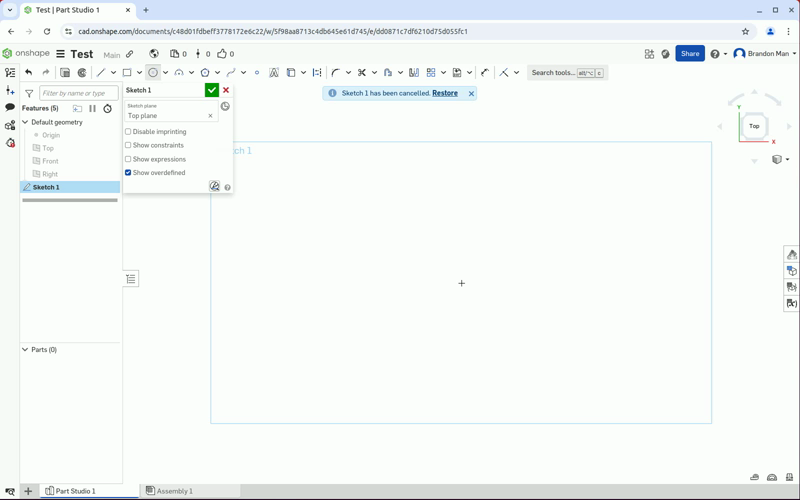
click(461, 282)
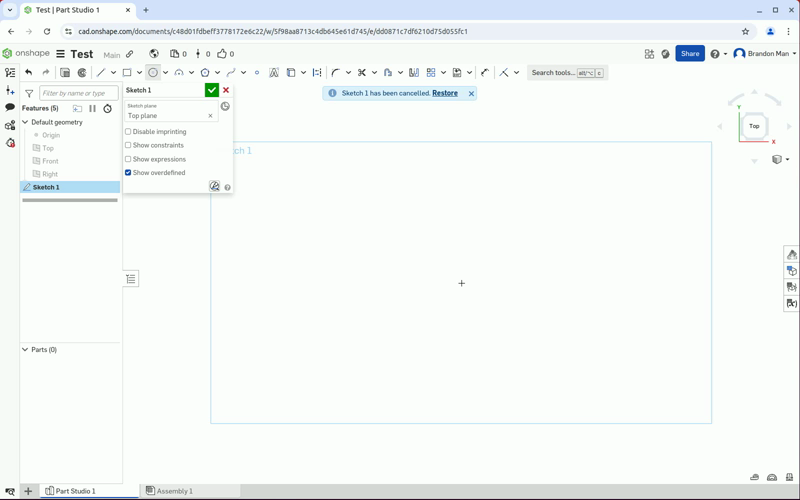
key_up(shift)
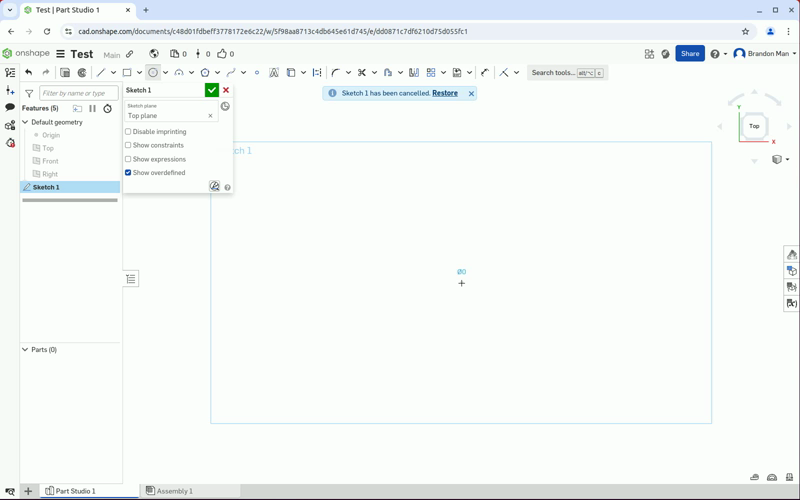
mouse_move(476, 282)
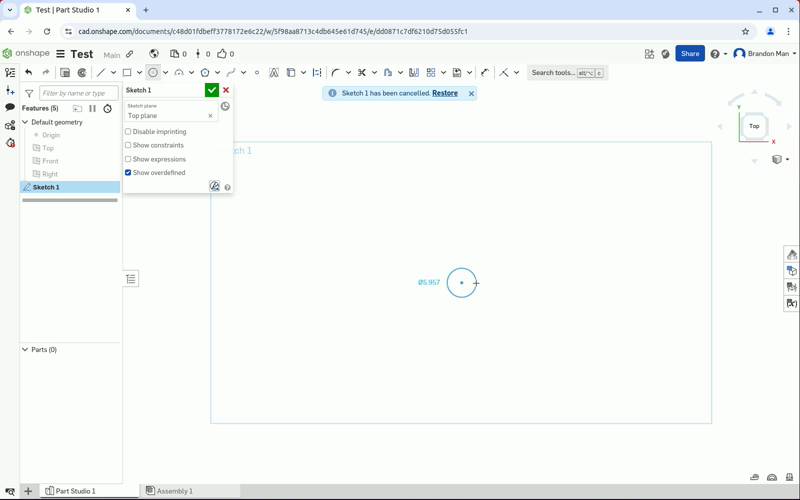
click(476, 282)
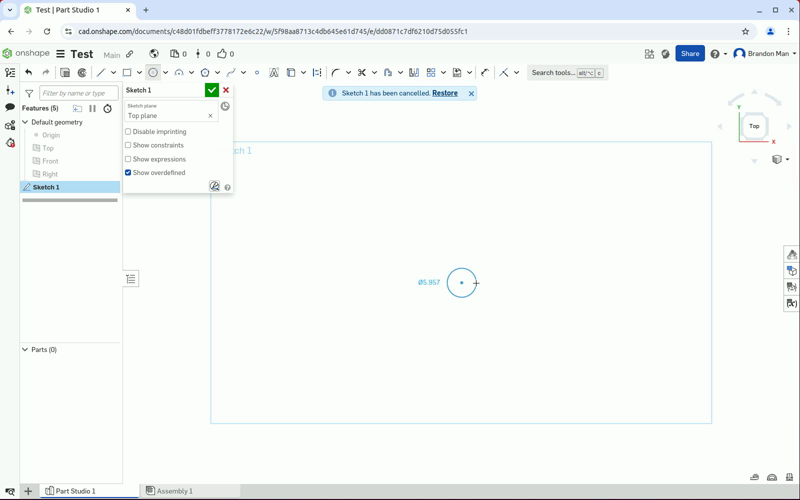
key(esc)
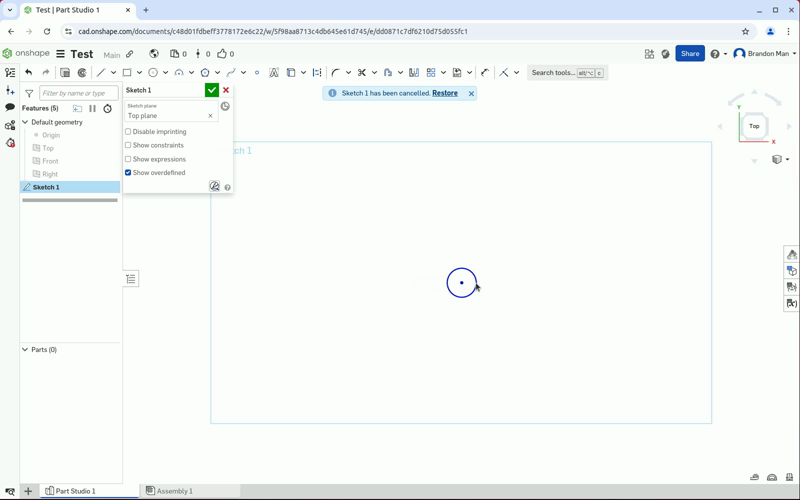
key(c)
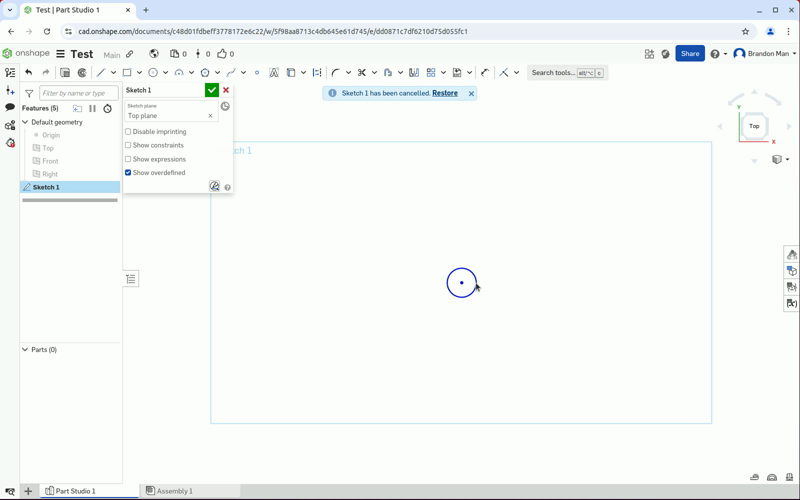
key_down(shift)
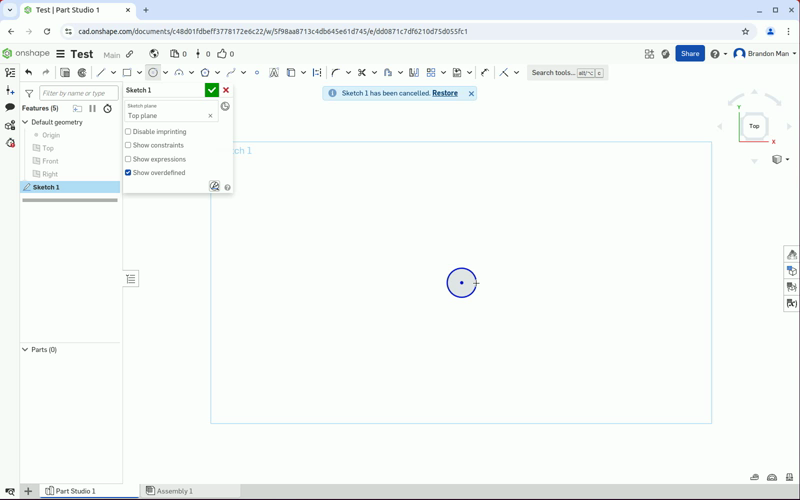
mouse_move(461, 282)
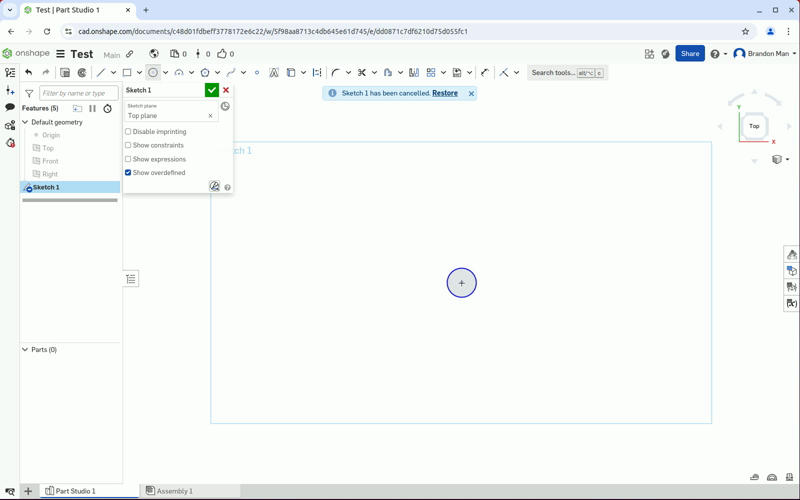
click(461, 282)
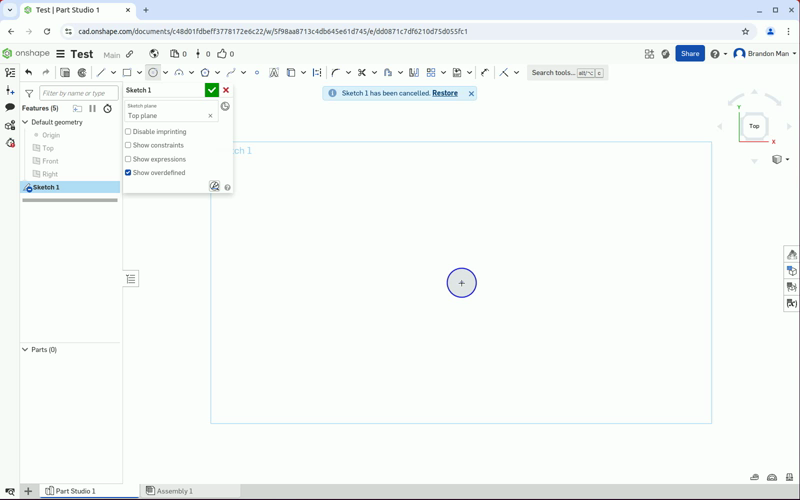
key_up(shift)
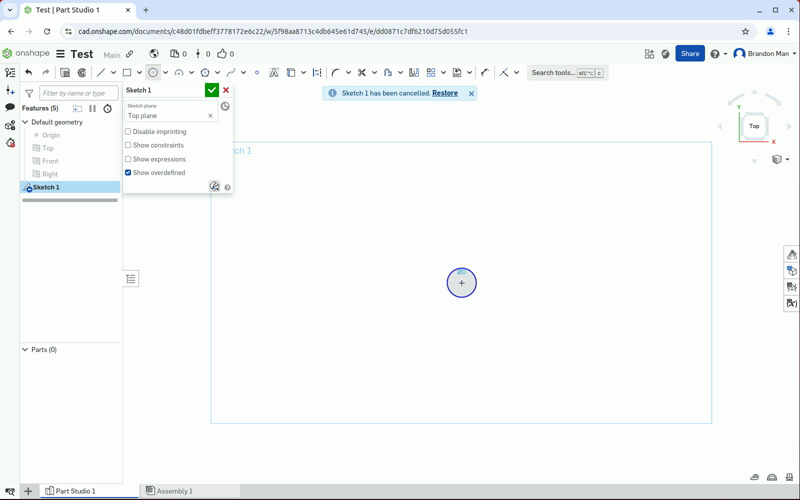
mouse_move(466, 282)
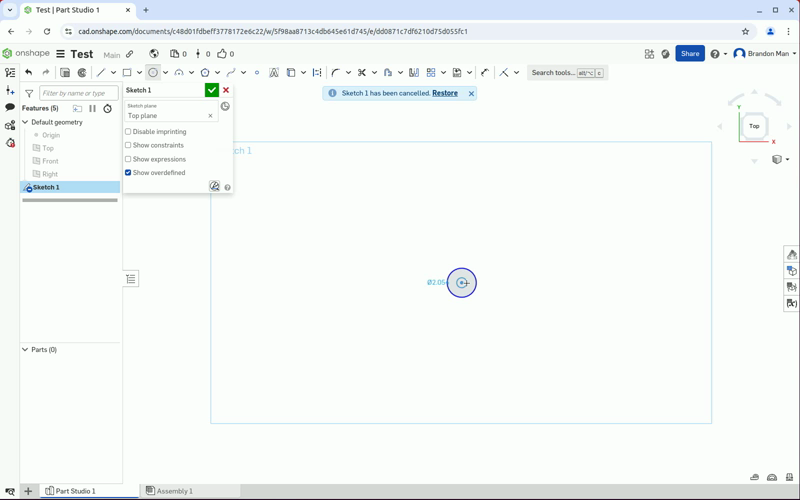
click(466, 282)
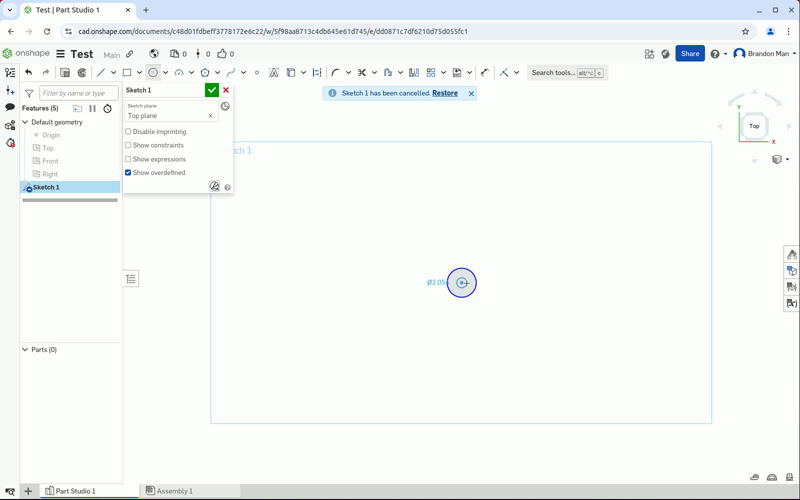
key(esc)
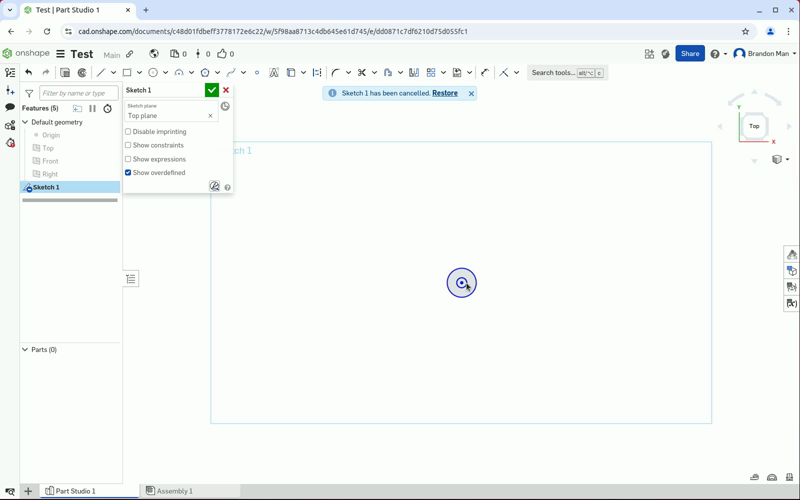
mouse_move(453, 275)
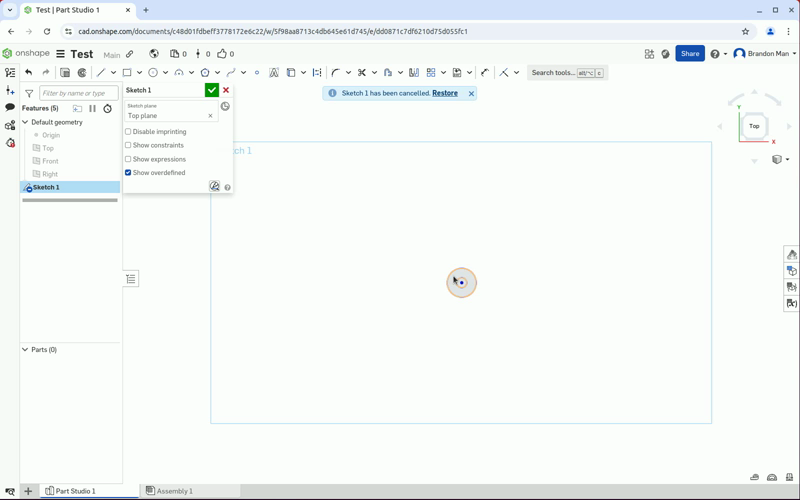
scroll(6)
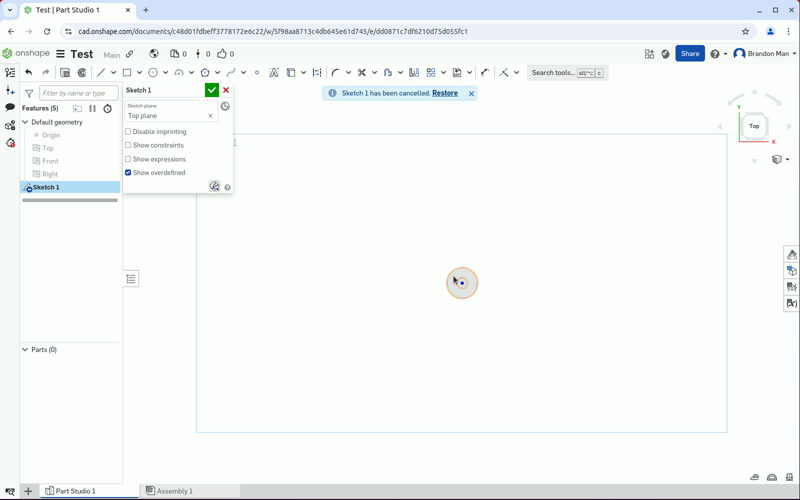
scroll(6)
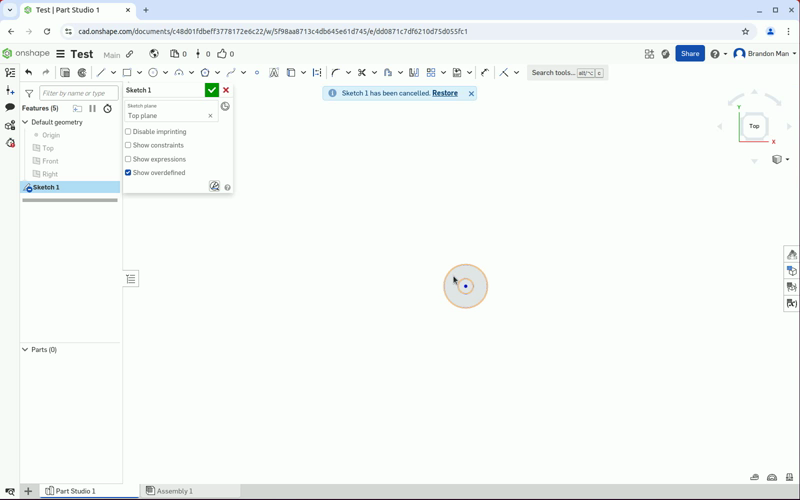
scroll(6)
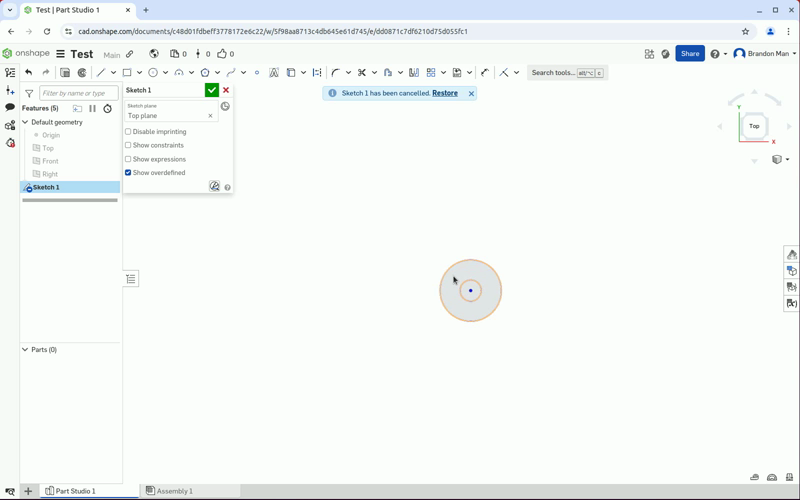
scroll(6)
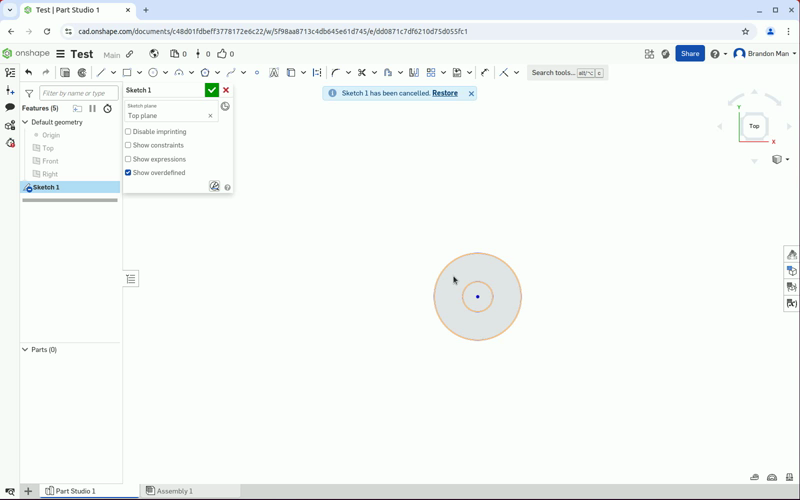
scroll(6)
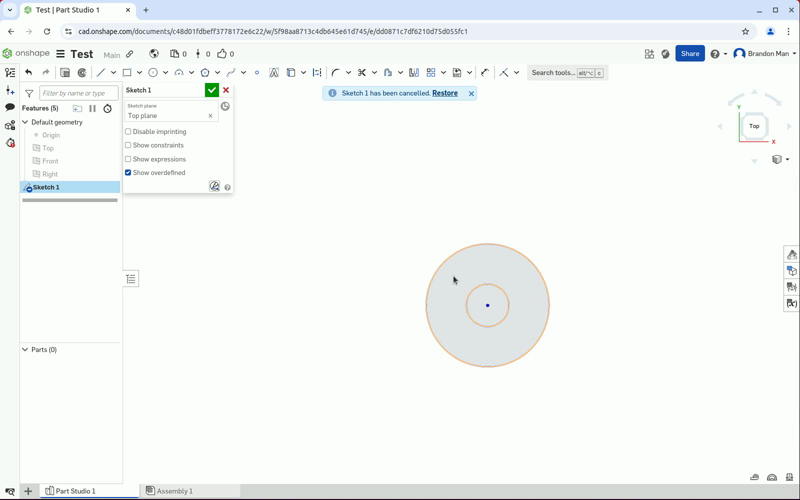
scroll(6)
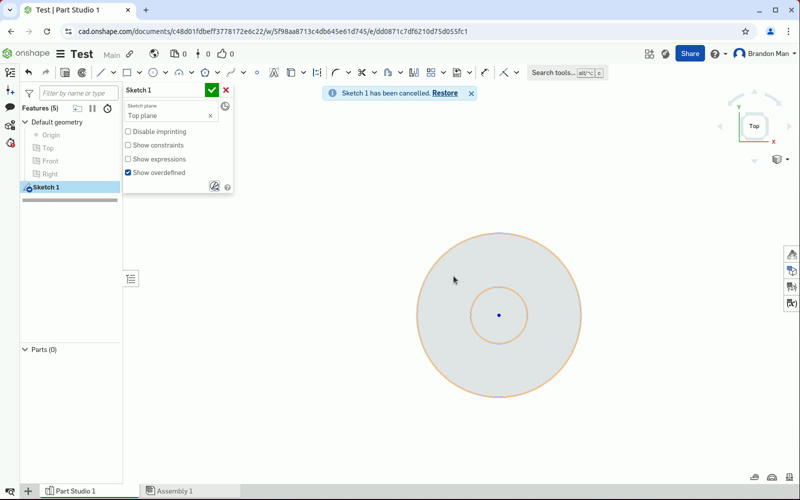
scroll(6)
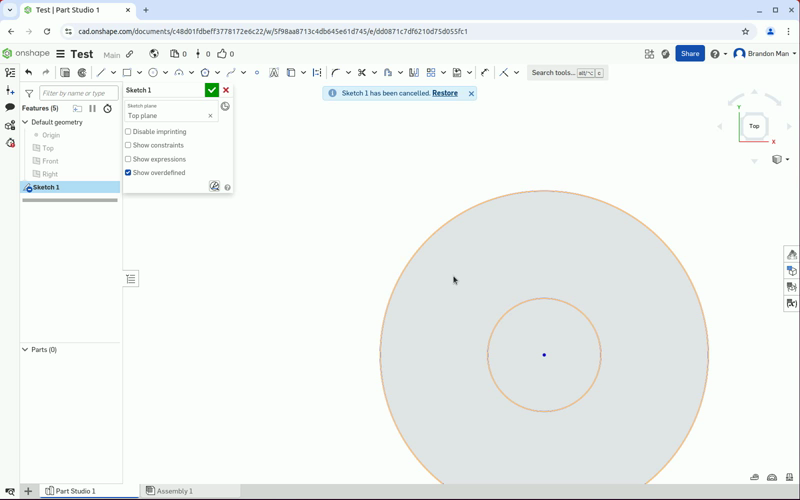
click(453, 275)
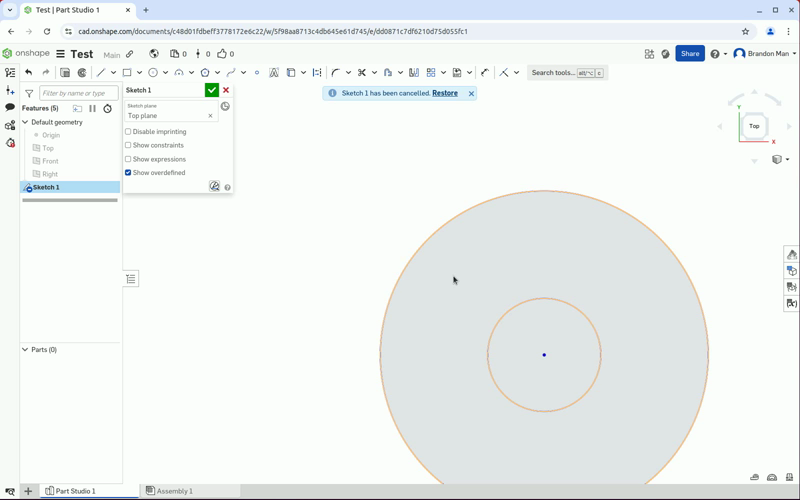
scroll(-6)
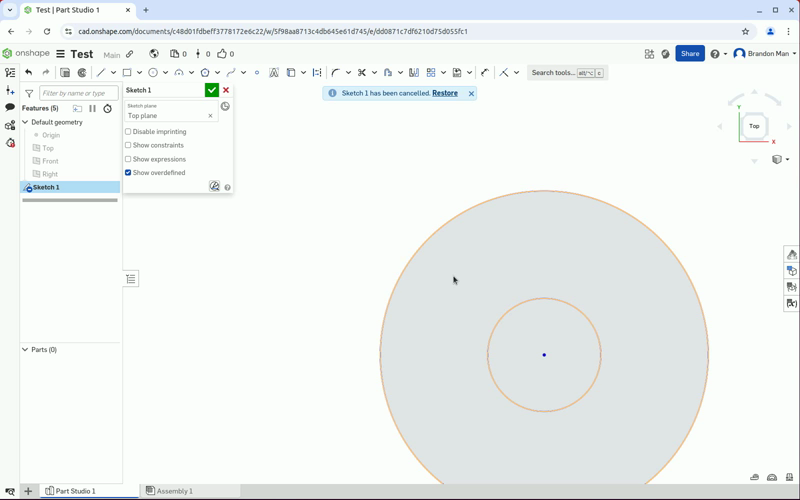
scroll(-6)
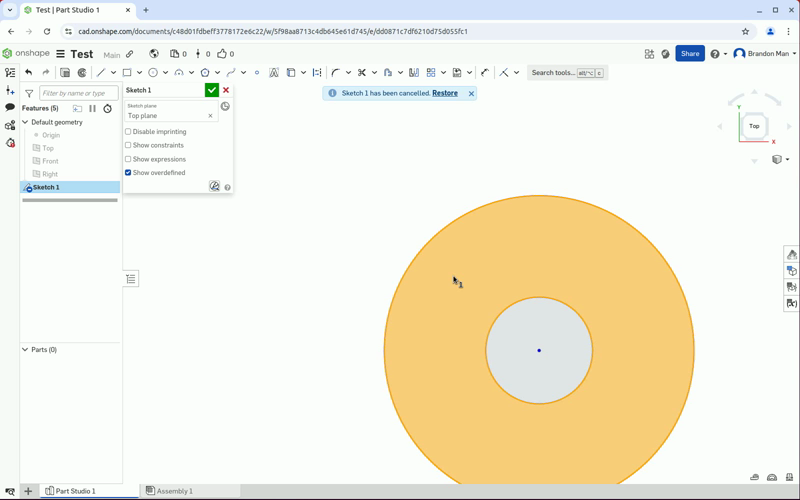
scroll(-6)
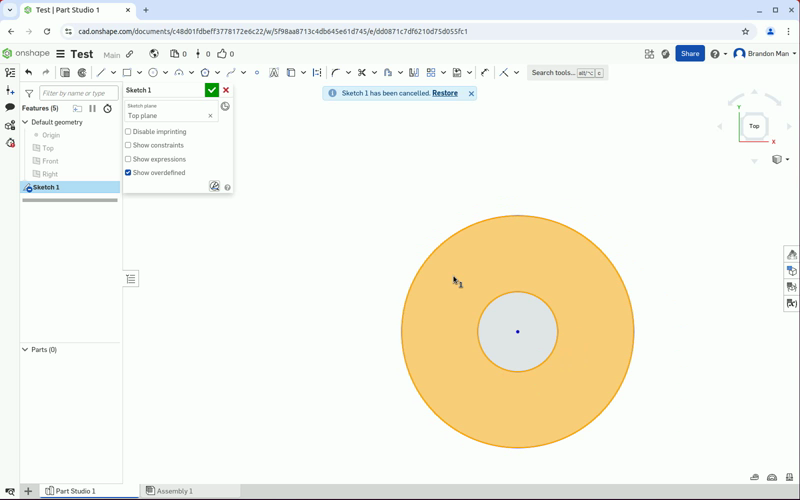
scroll(-6)
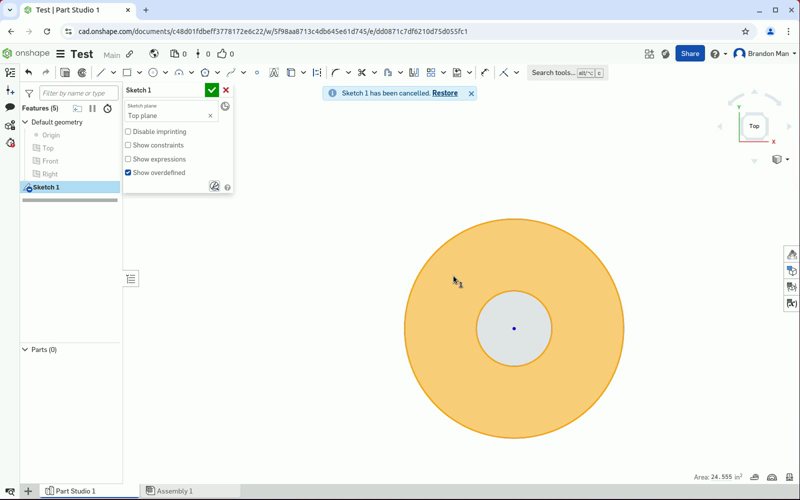
scroll(-6)
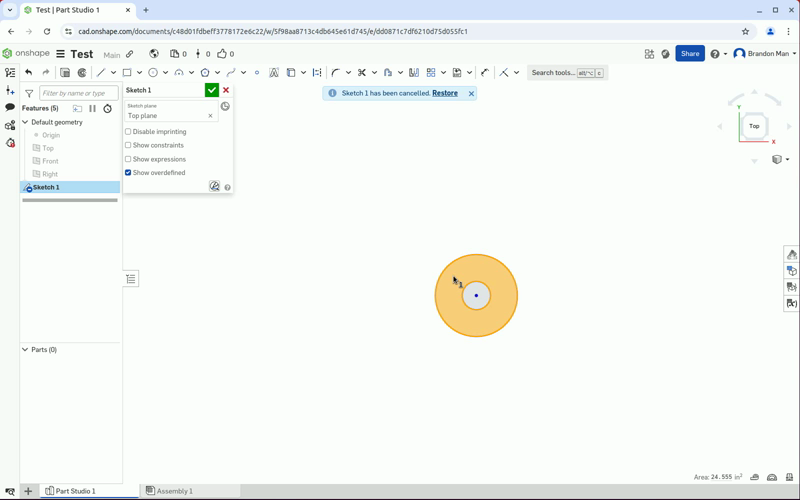
scroll(-6)
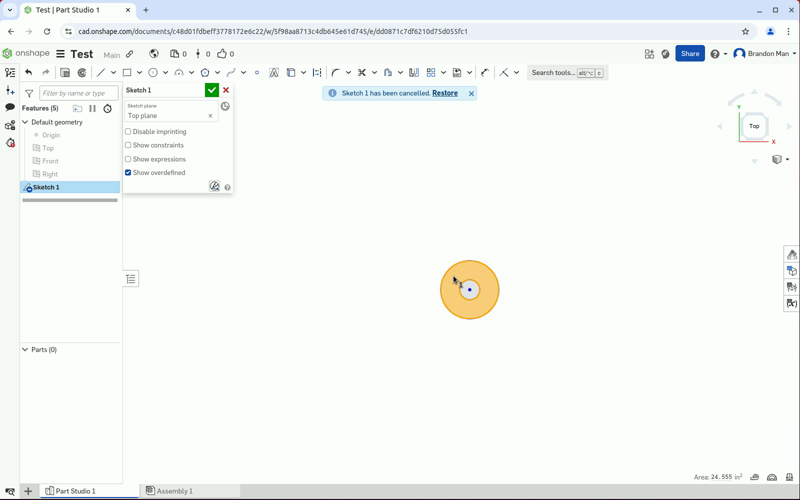
scroll(-6)
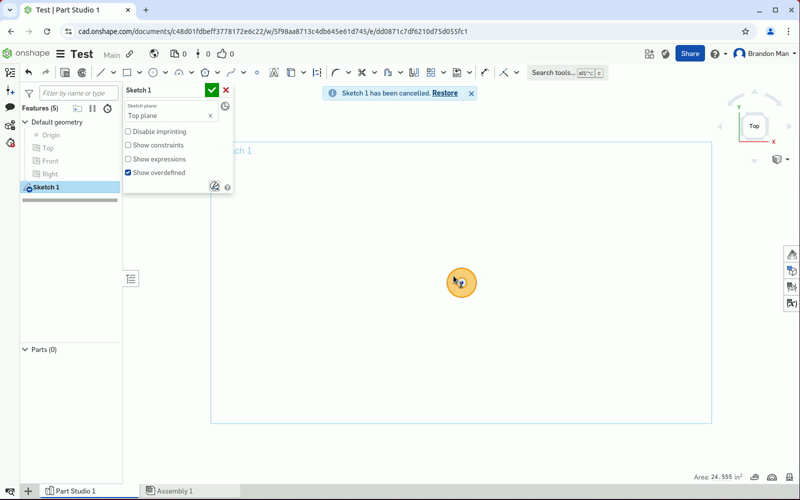
mouse_move(73, 352)
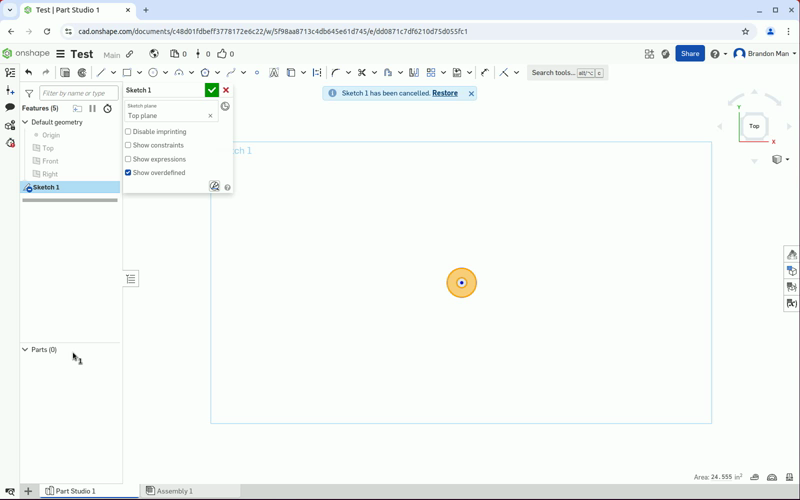
key(shift+y)
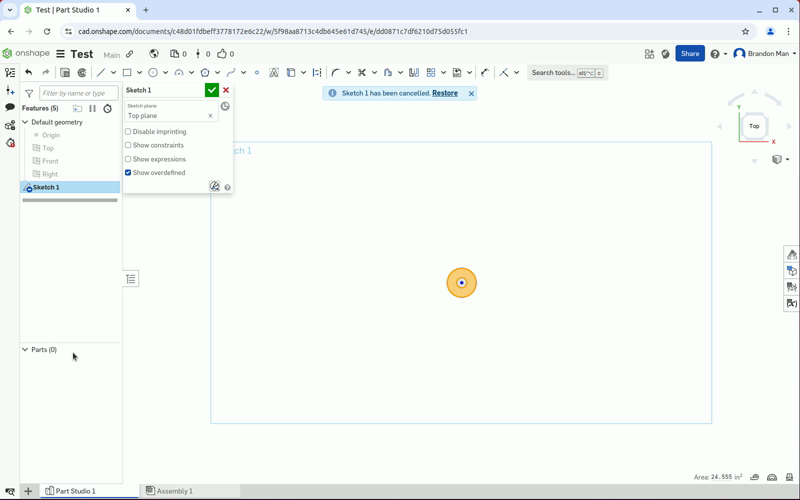
key(shift+e)
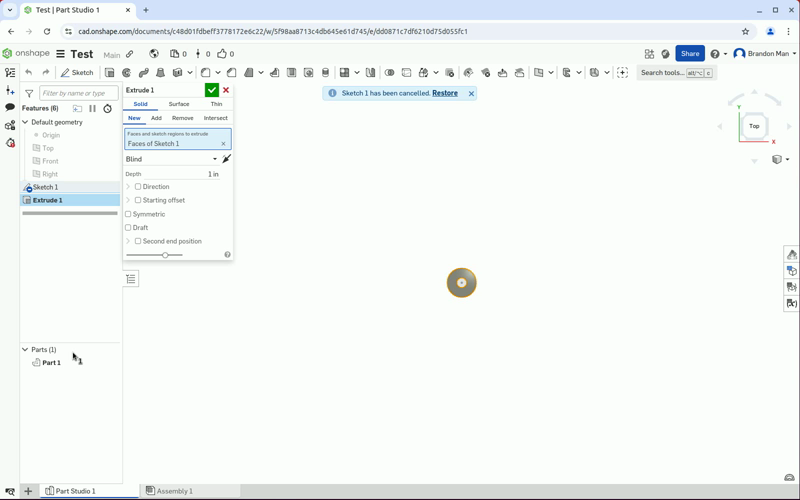
mouse_move(143, 106)
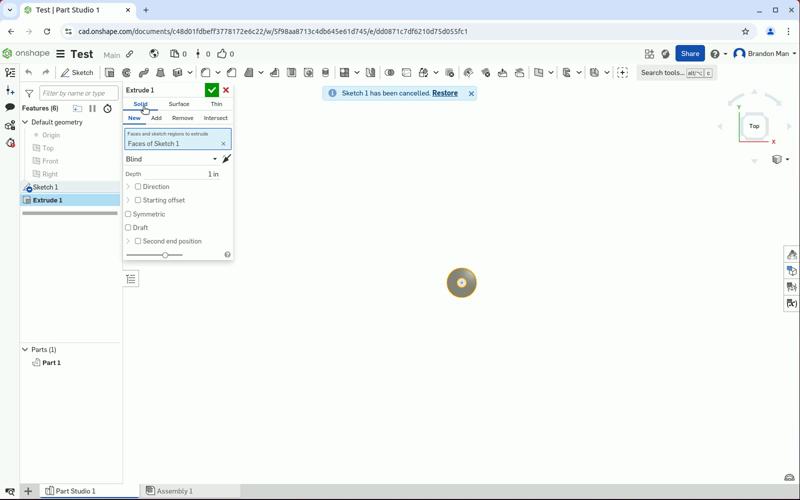
click(143, 106)
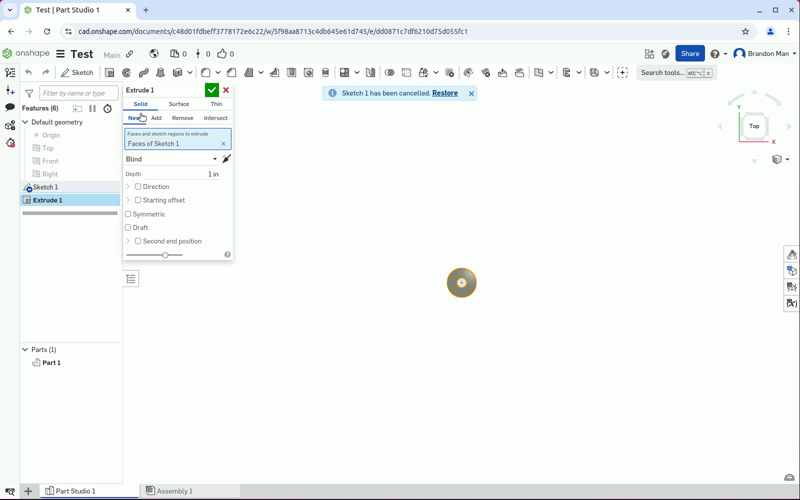
mouse_move(137, 120)
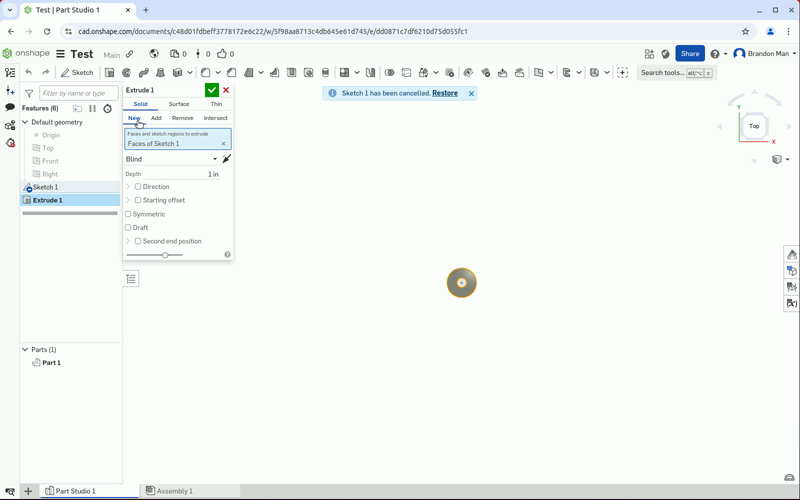
click(137, 120)
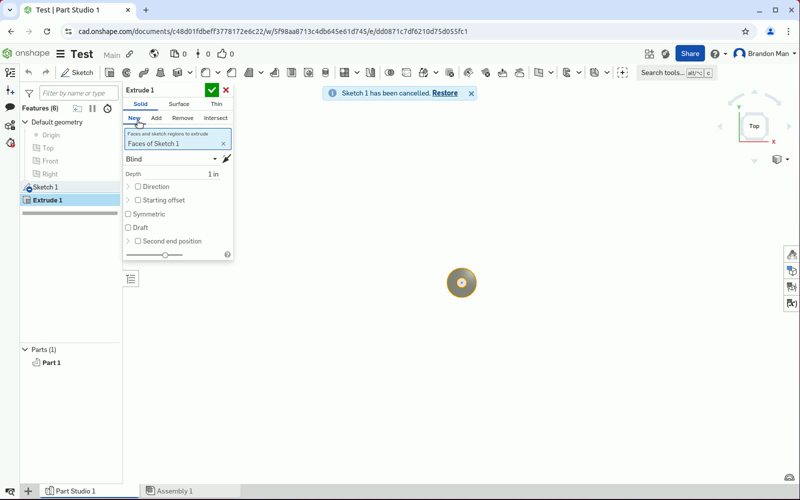
key(tab, 4)
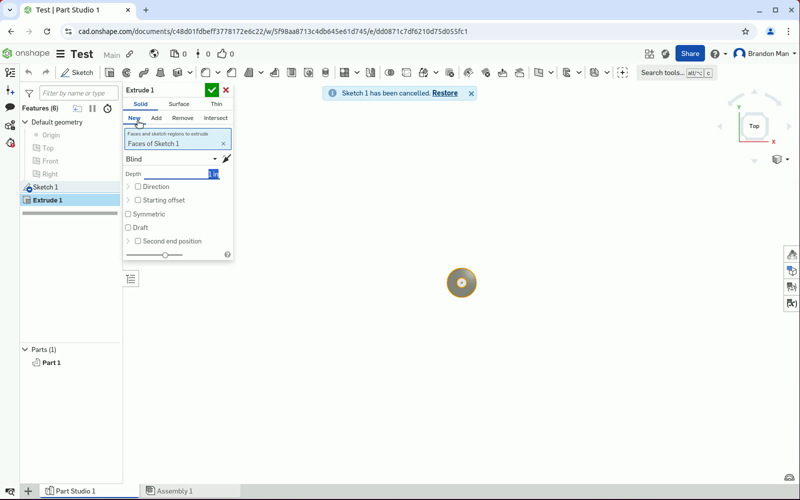
text(23.108)
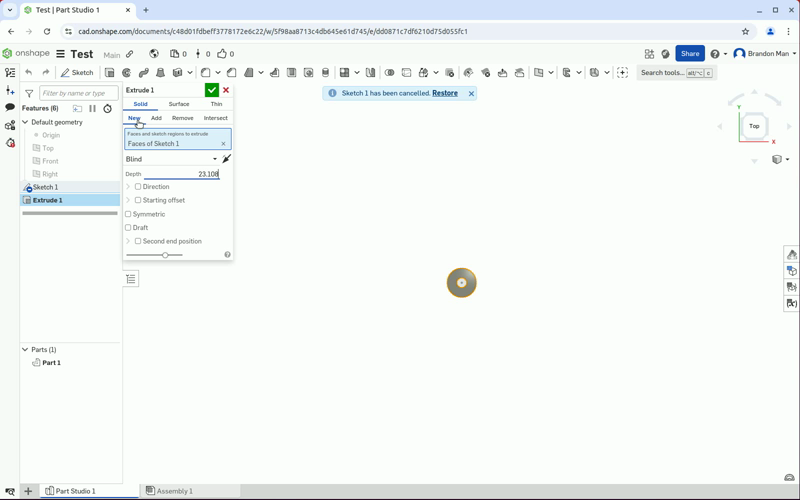
key(enter)
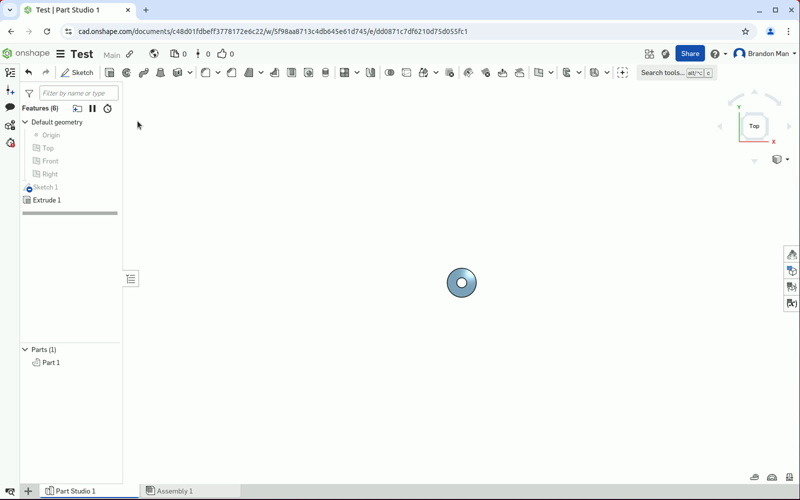
key(shift+h)
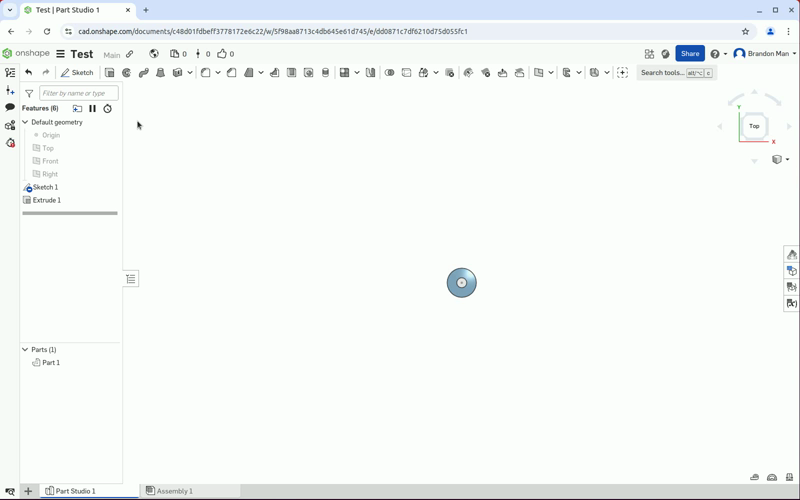
key(shift+h)
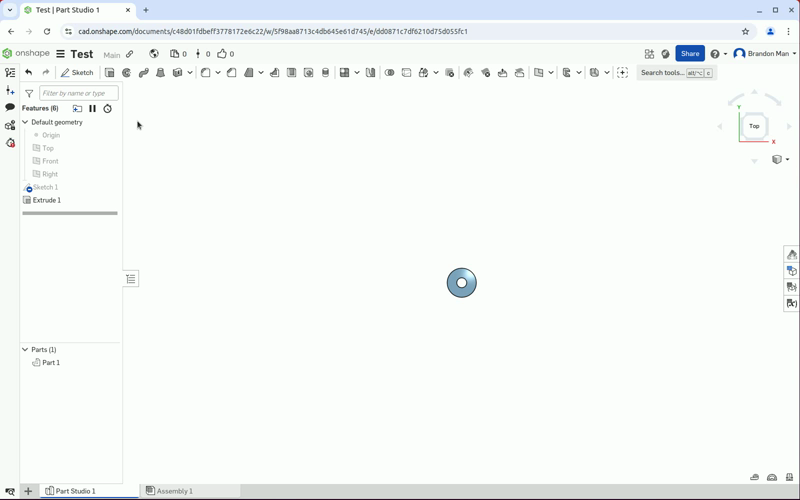
mouse_move(73, 189)
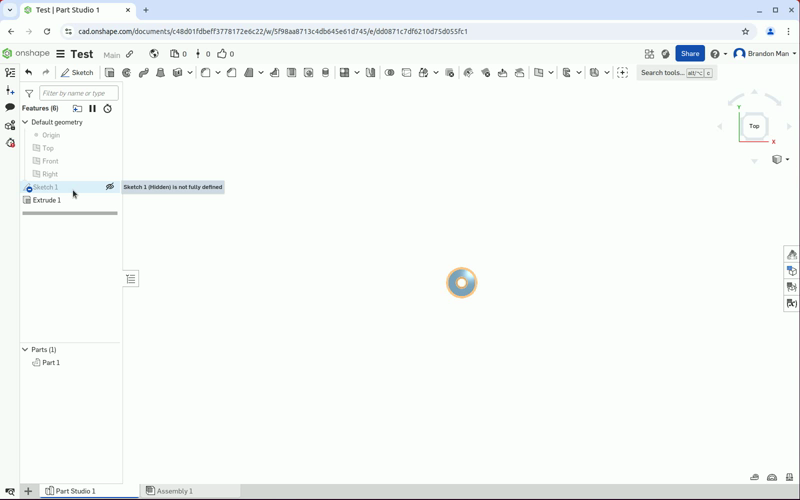
click(73, 189)
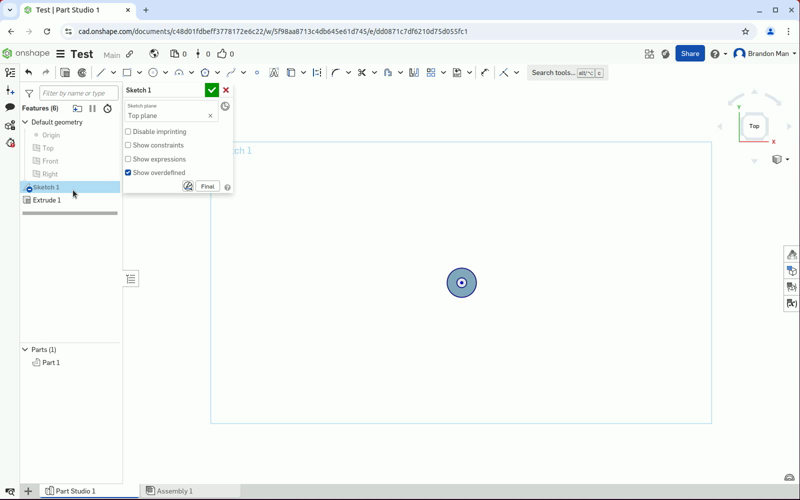
mouse_move(229, 92)
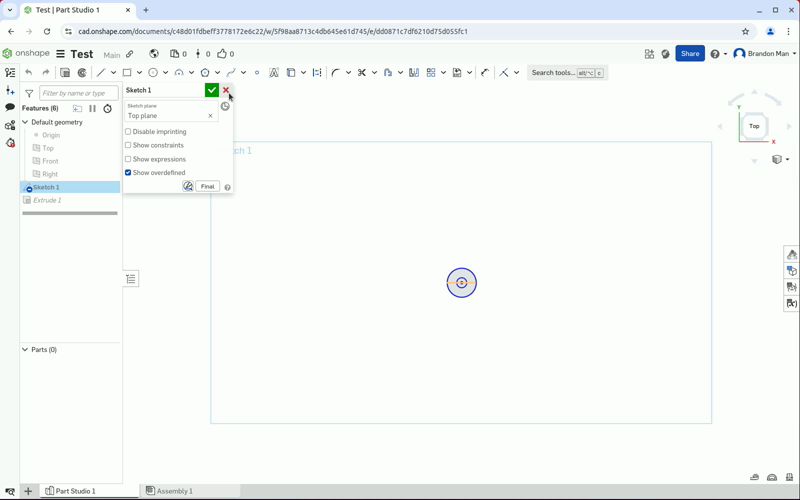
click(229, 92)
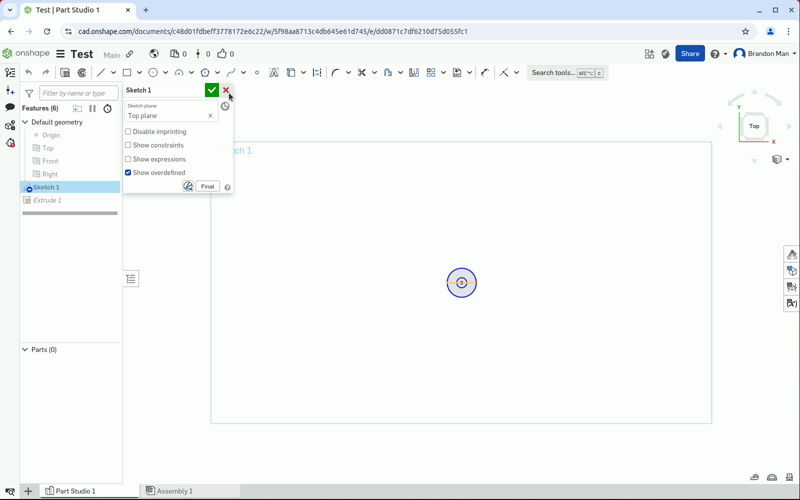
key(shift+s)
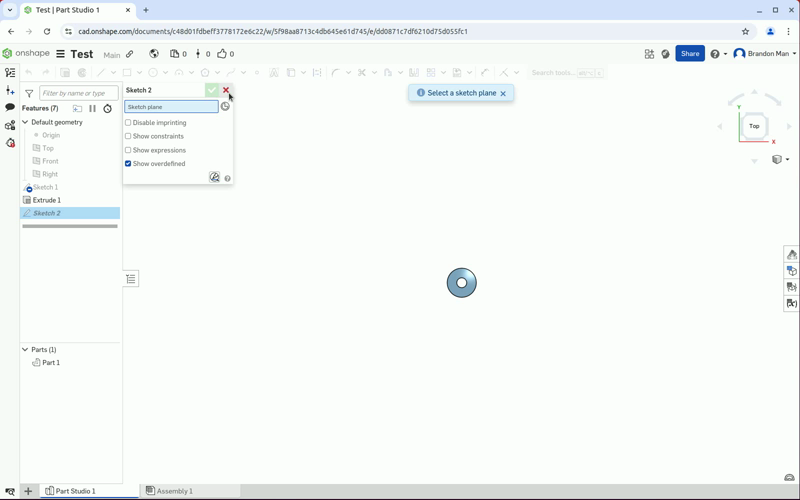
mouse_move(73, 150)
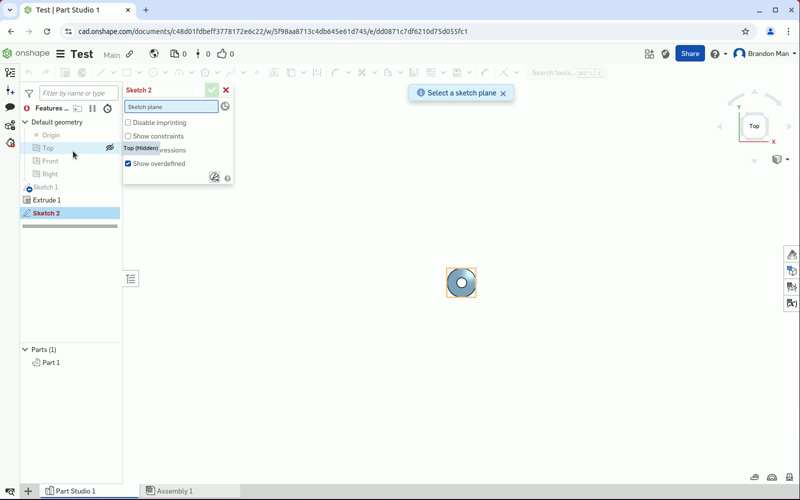
click(73, 150)
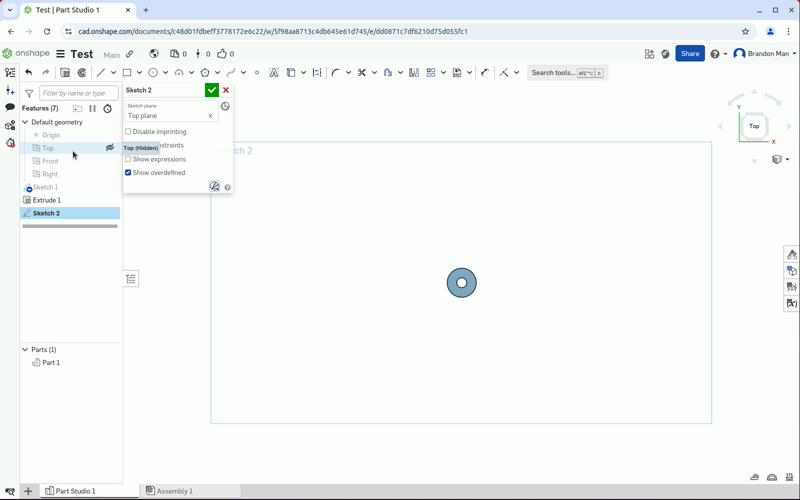
mouse_move(73, 352)
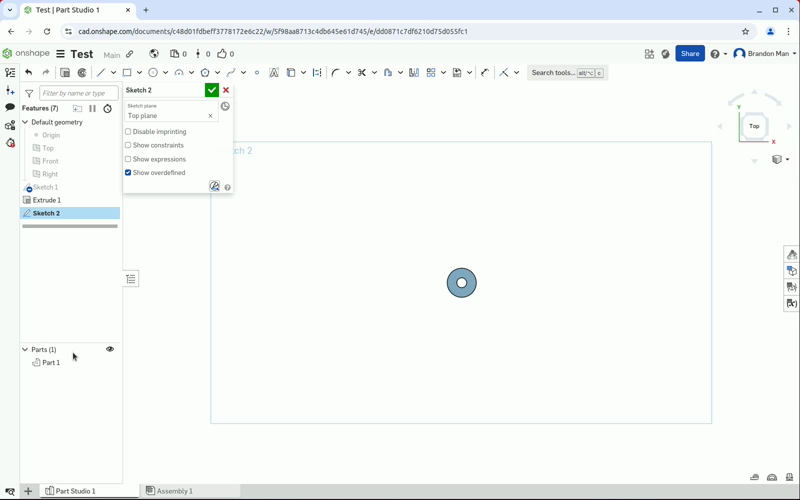
key(y)
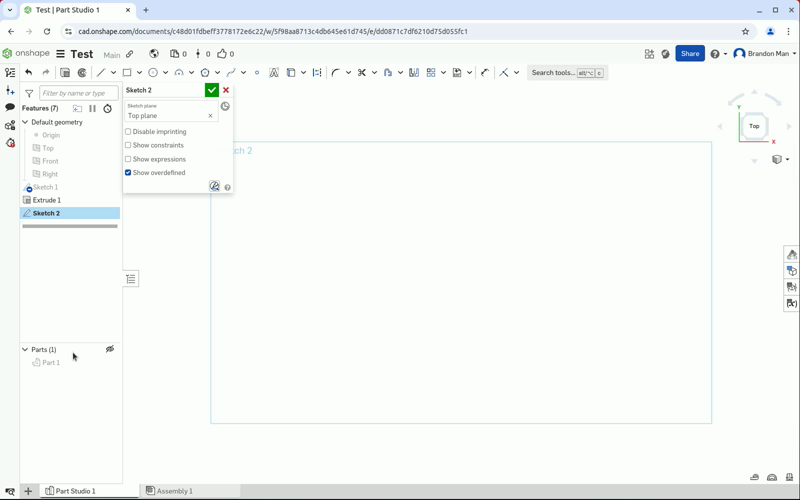
key(c)
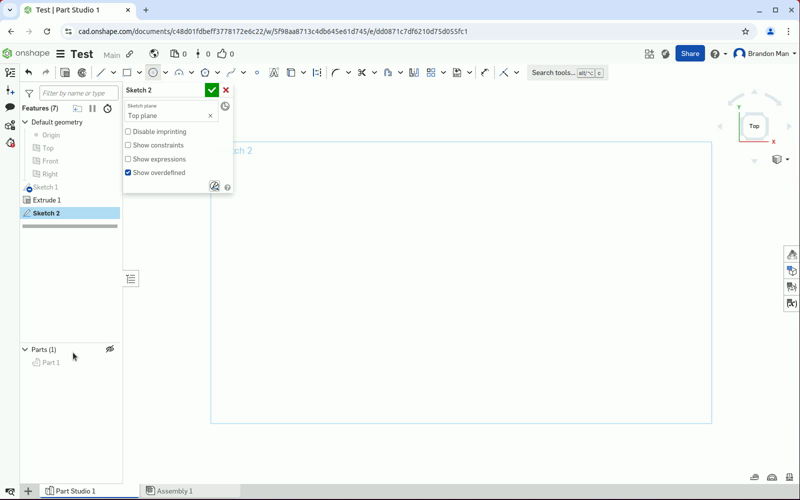
key_down(shift)
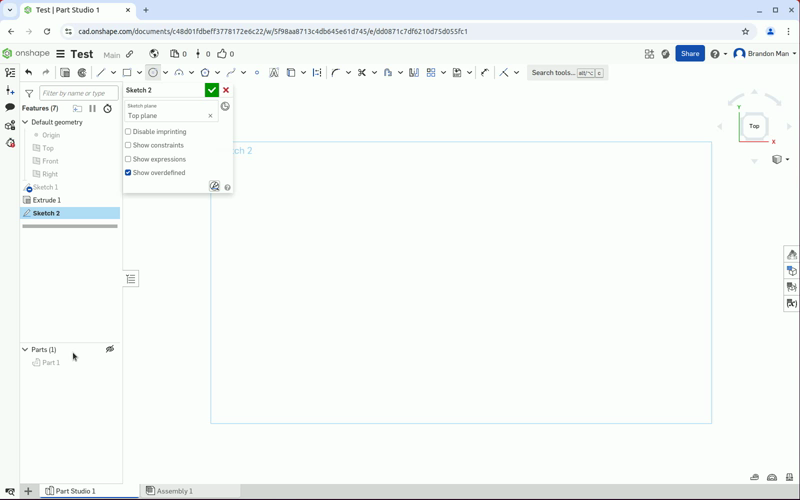
mouse_move(461, 282)
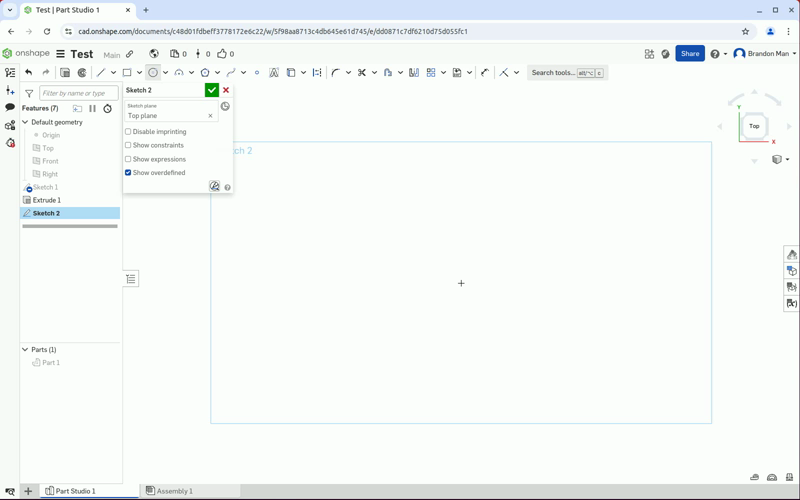
click(461, 282)
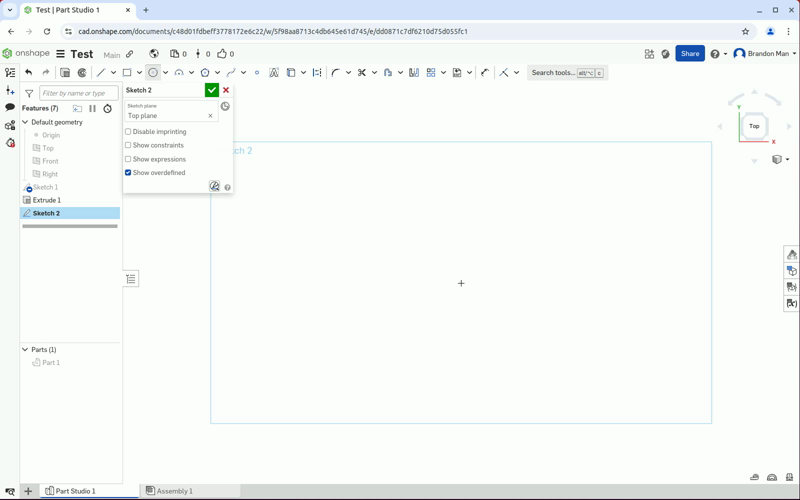
key_up(shift)
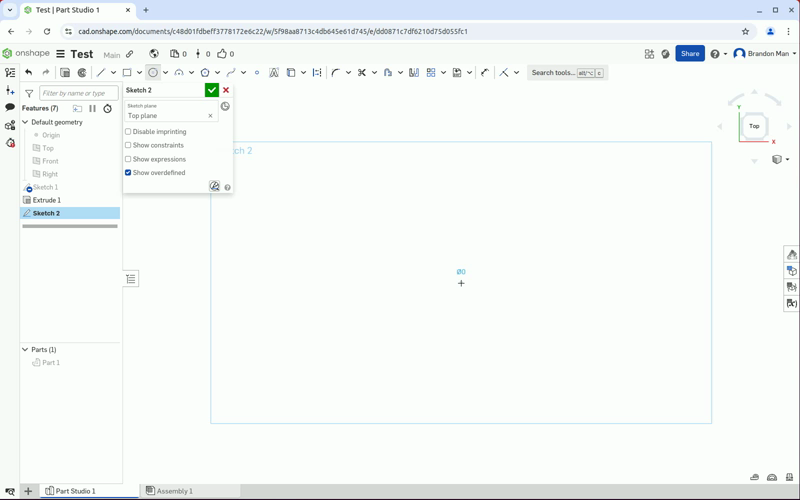
mouse_move(466, 282)
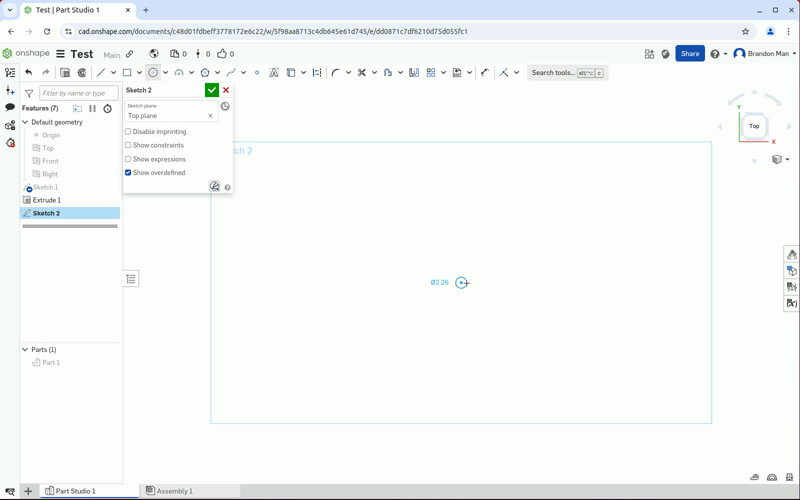
click(466, 282)
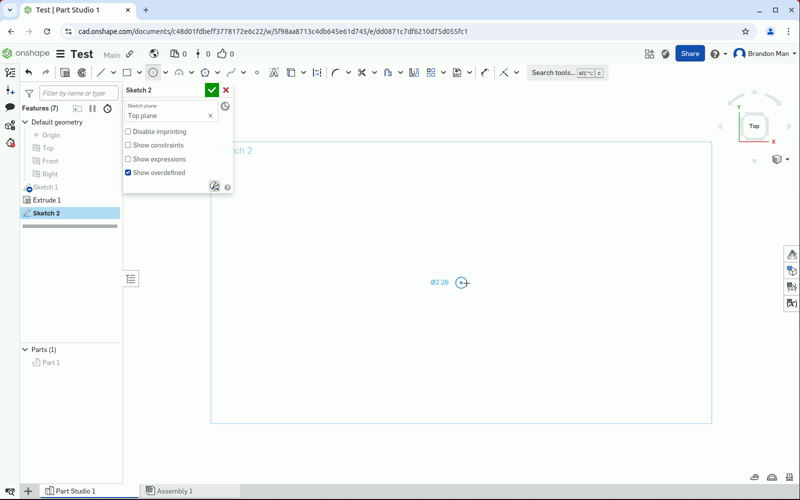
key(esc)
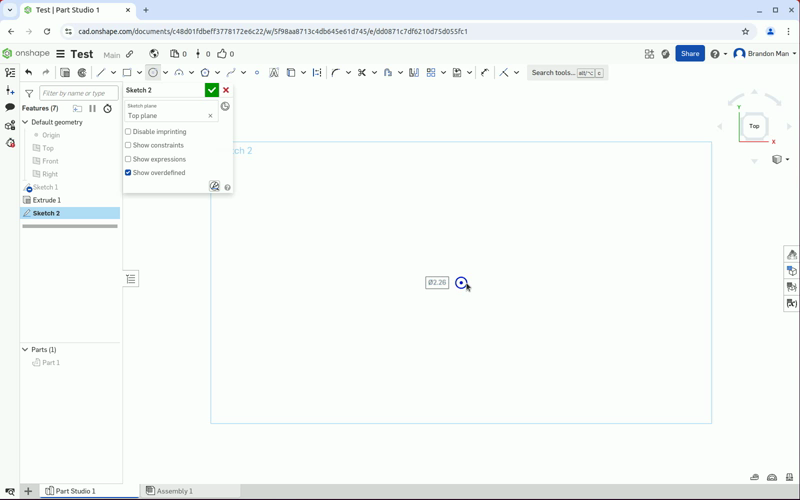
mouse_move(465, 280)
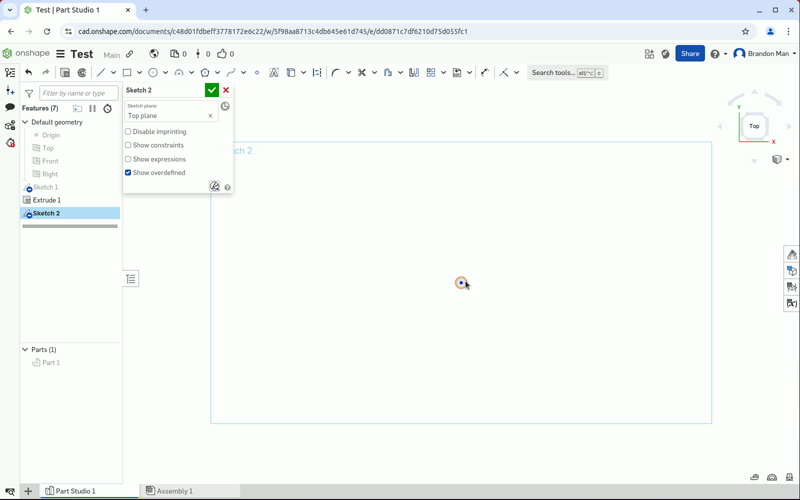
scroll(6)
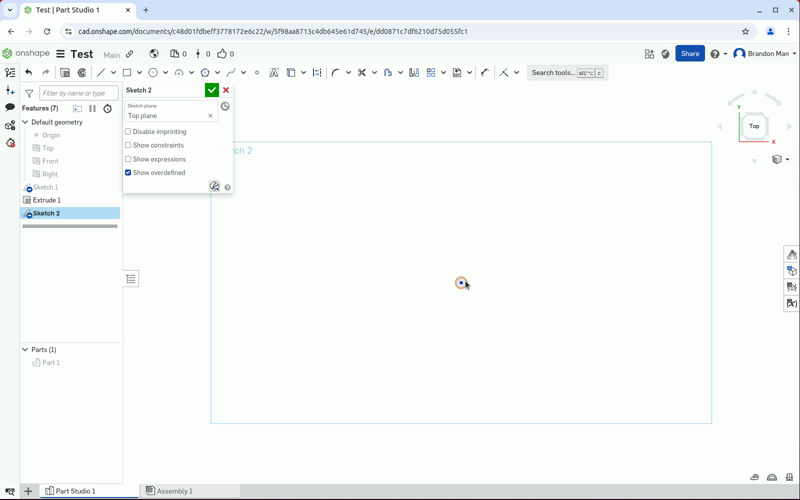
scroll(6)
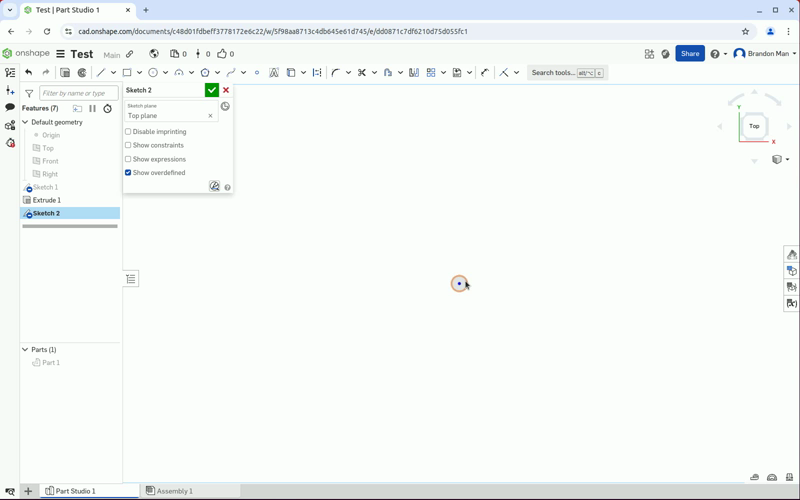
scroll(6)
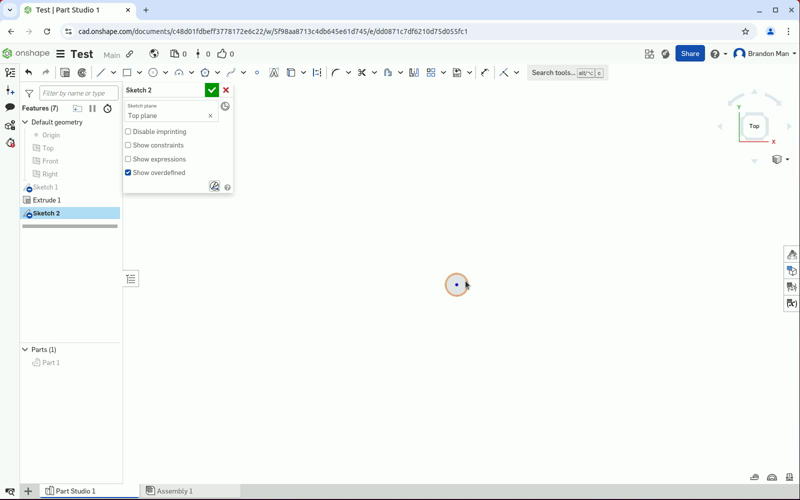
scroll(6)
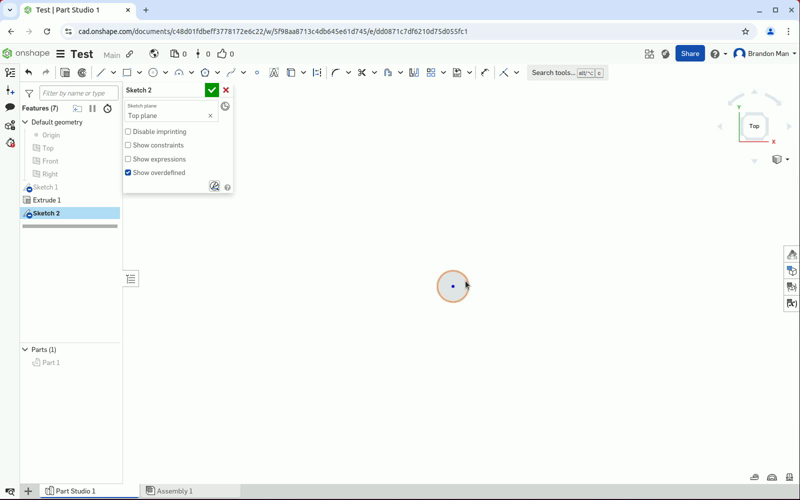
scroll(6)
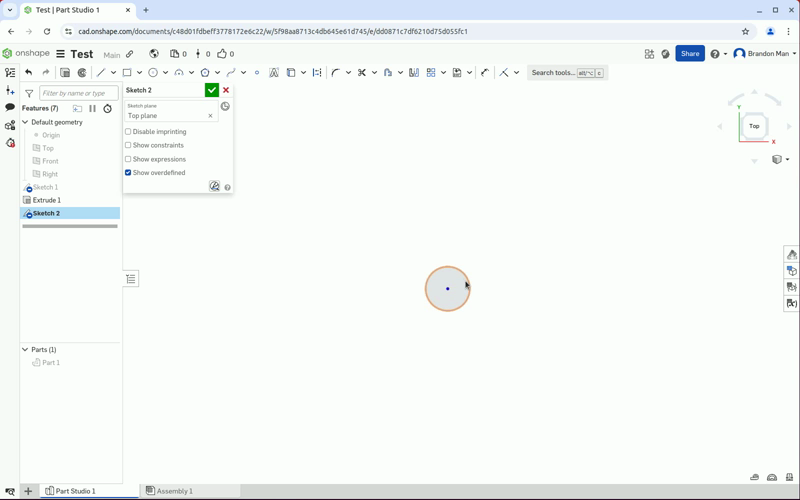
scroll(6)
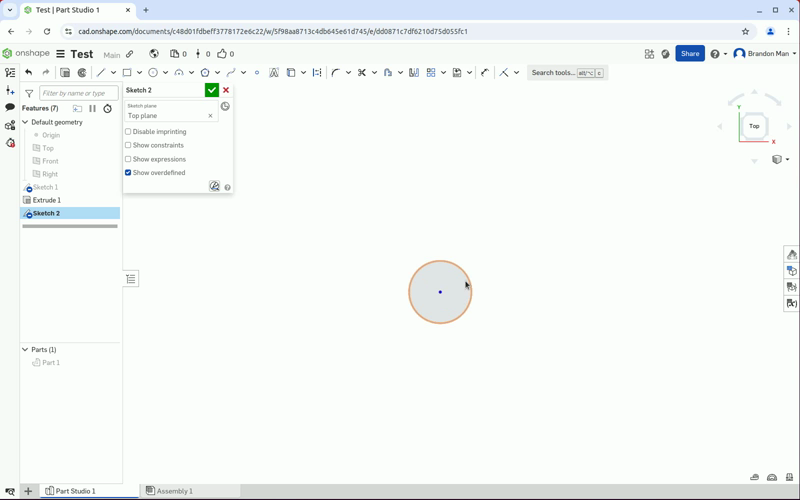
scroll(6)
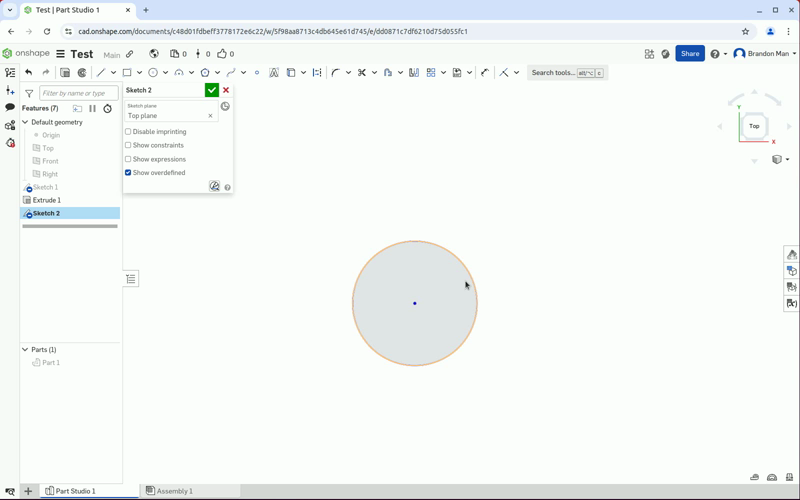
click(465, 280)
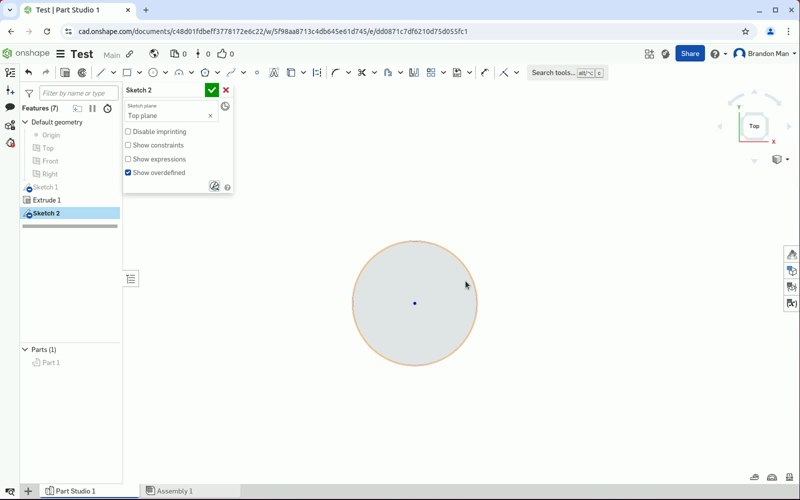
scroll(-6)
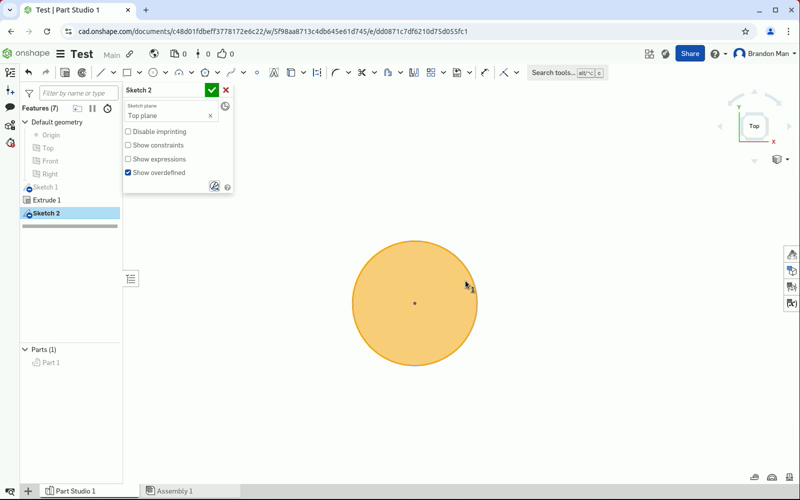
scroll(-6)
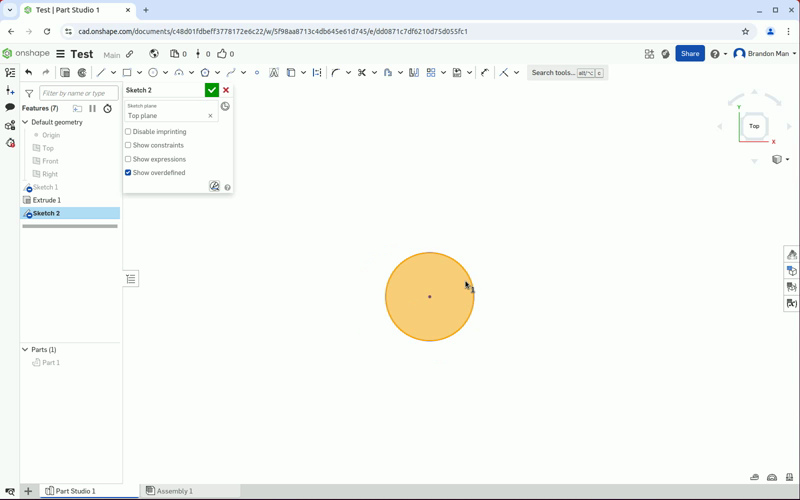
scroll(-6)
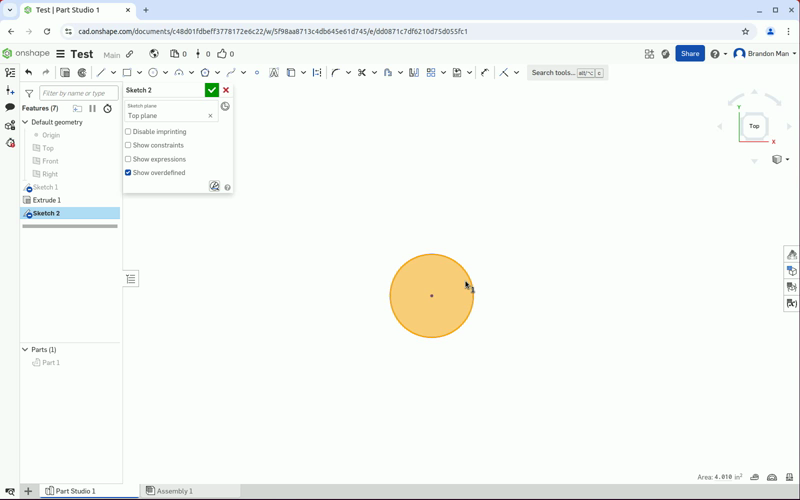
scroll(-6)
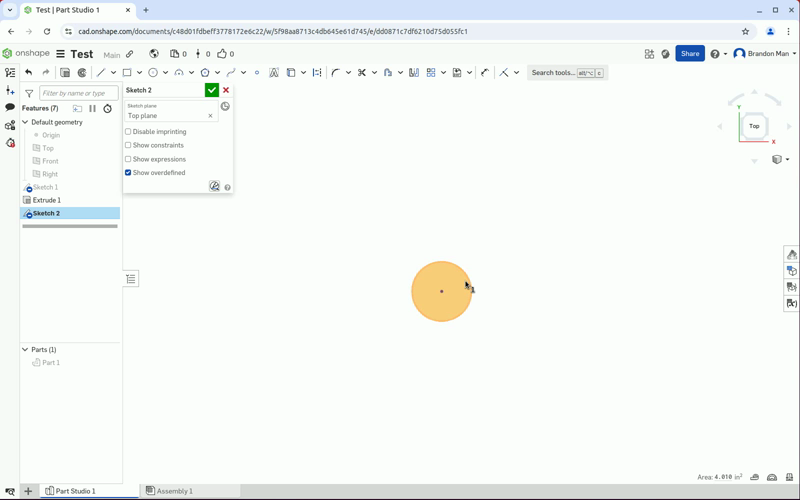
scroll(-6)
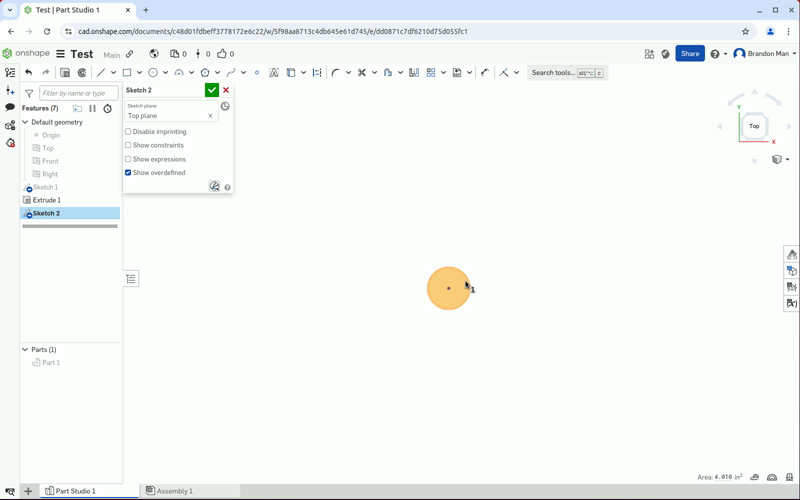
scroll(-6)
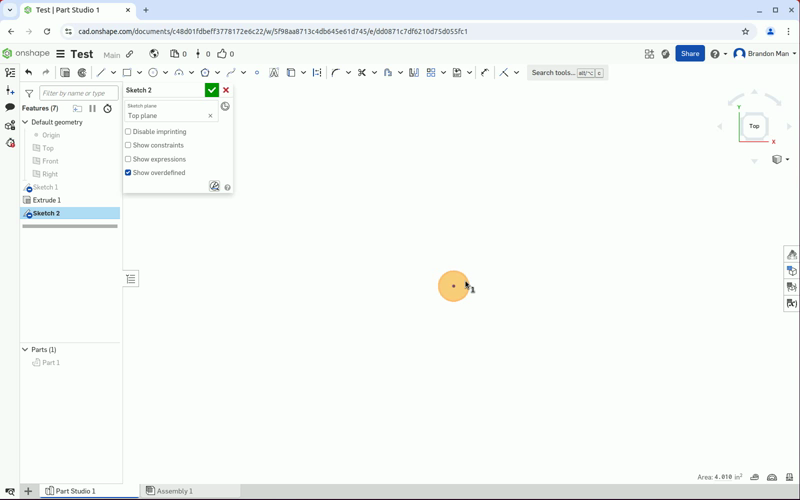
scroll(-6)
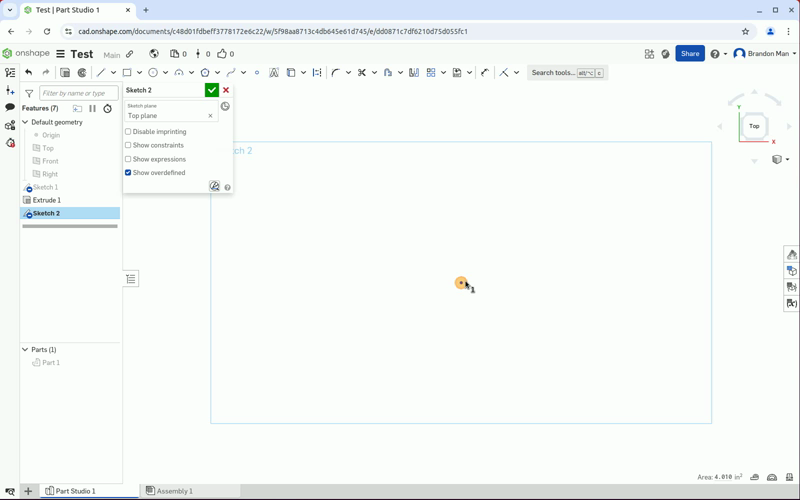
mouse_move(73, 352)
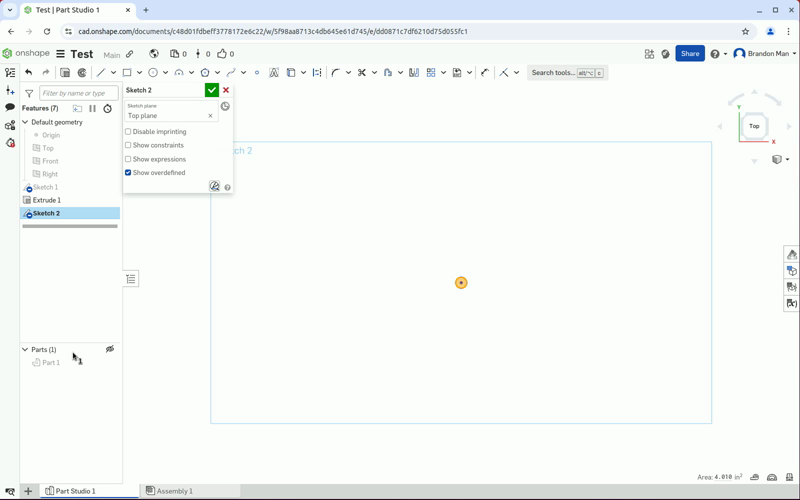
key(shift+y)
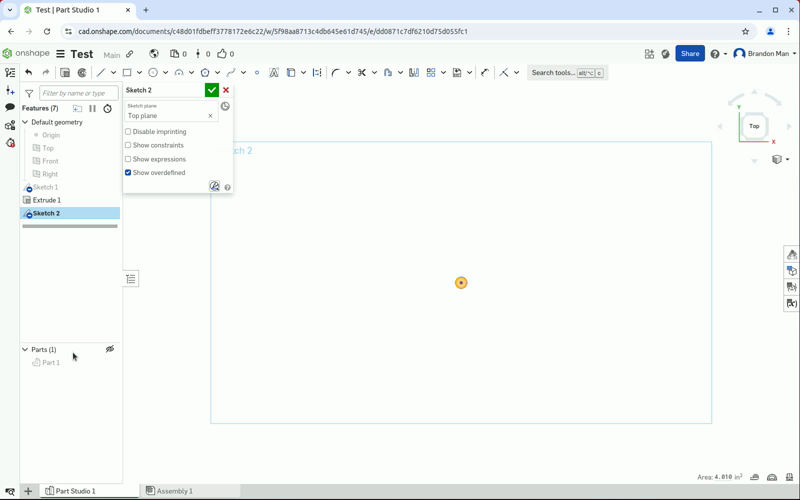
key(shift+e)
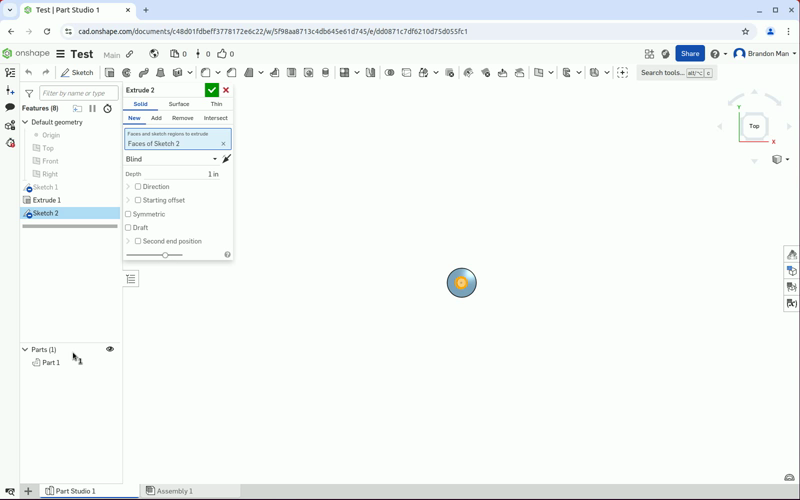
mouse_move(143, 106)
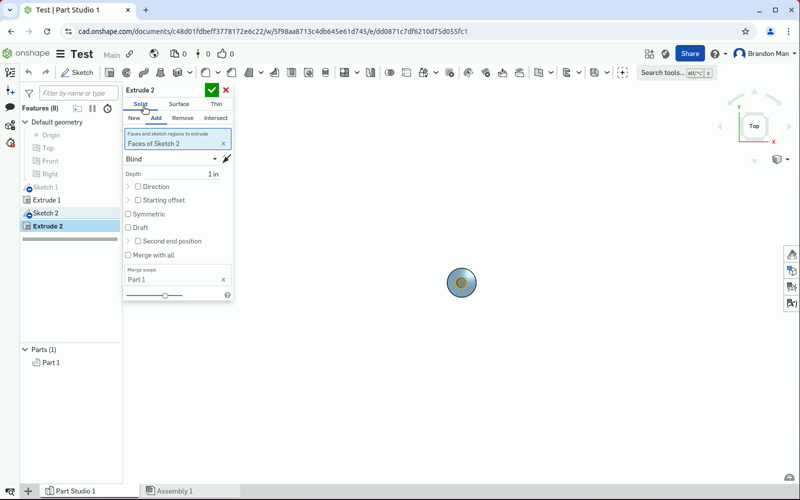
click(143, 106)
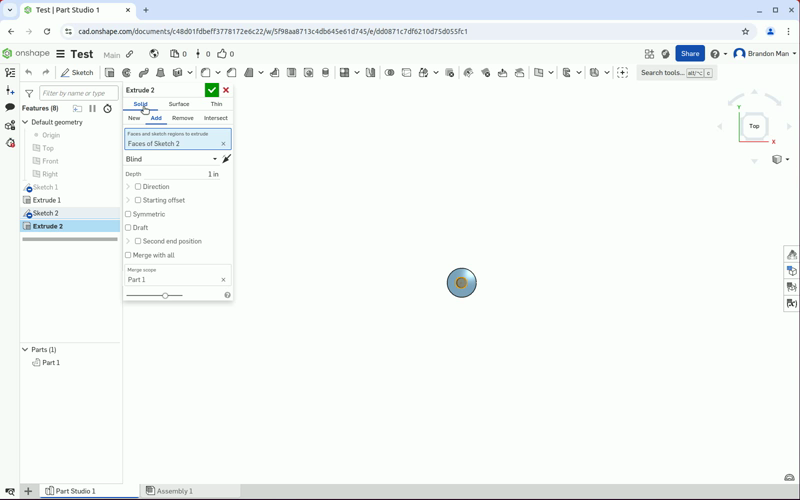
mouse_move(137, 120)
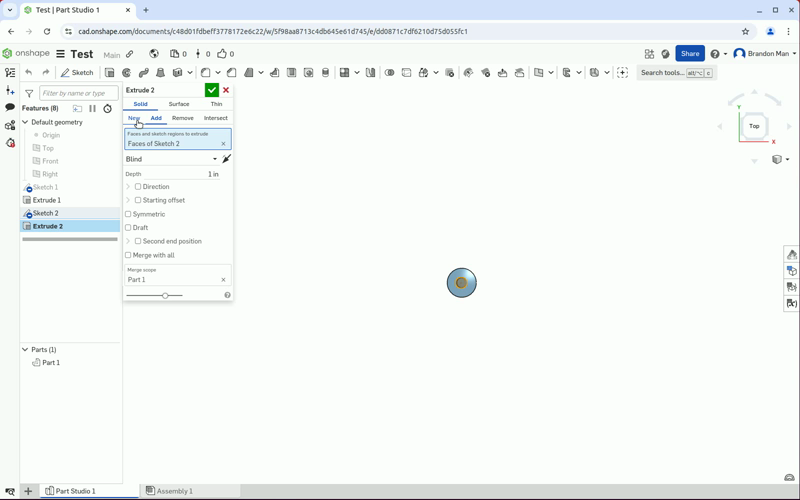
click(137, 120)
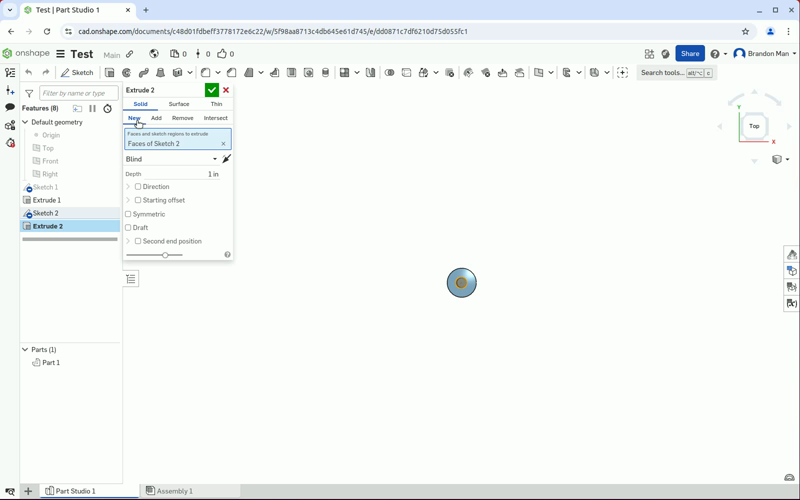
key(tab, 4)
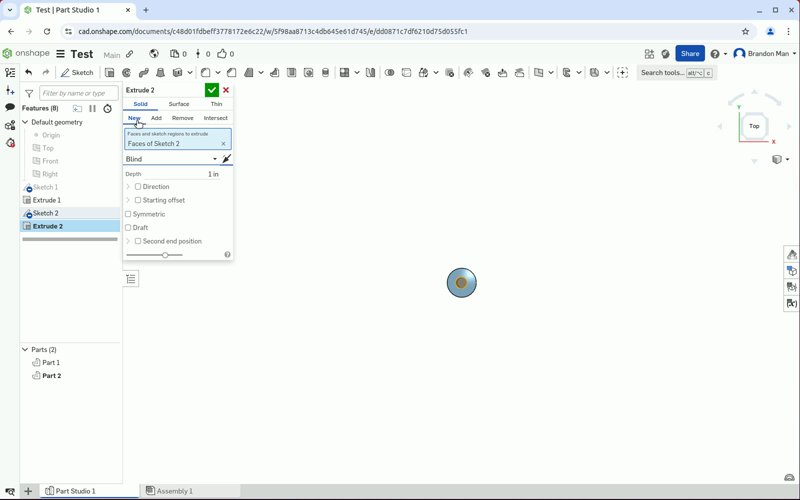
text(23.108)
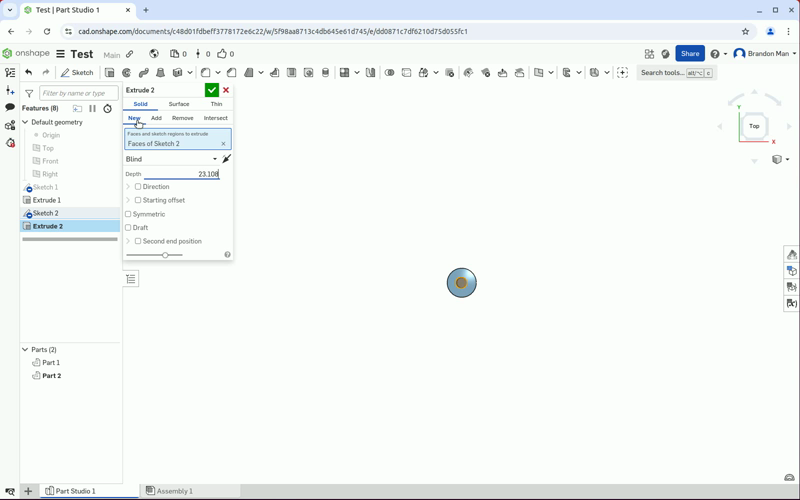
key(enter)
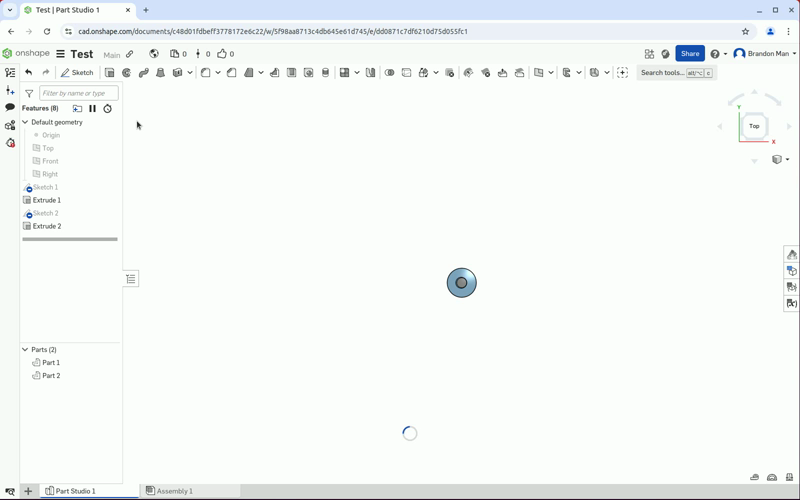
key(shift+h)
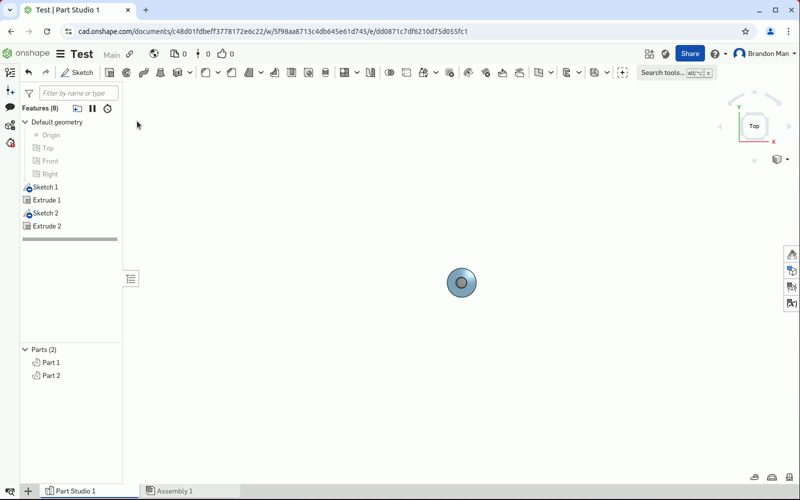
key(shift+h)
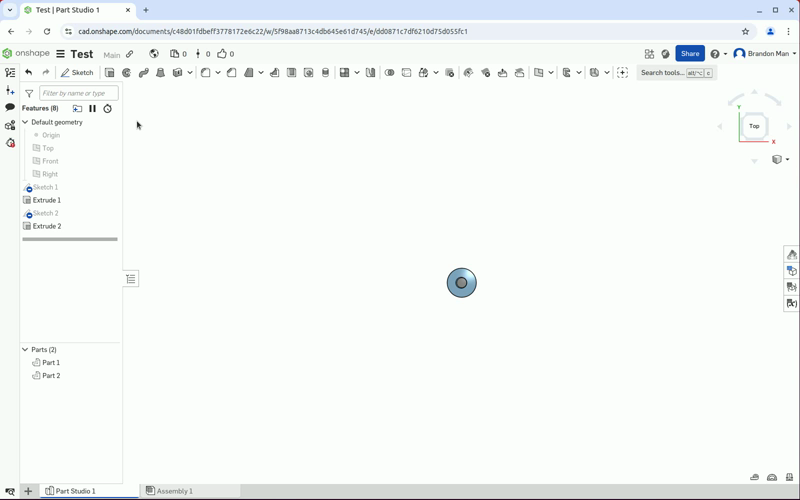
mouse_move(73, 189)
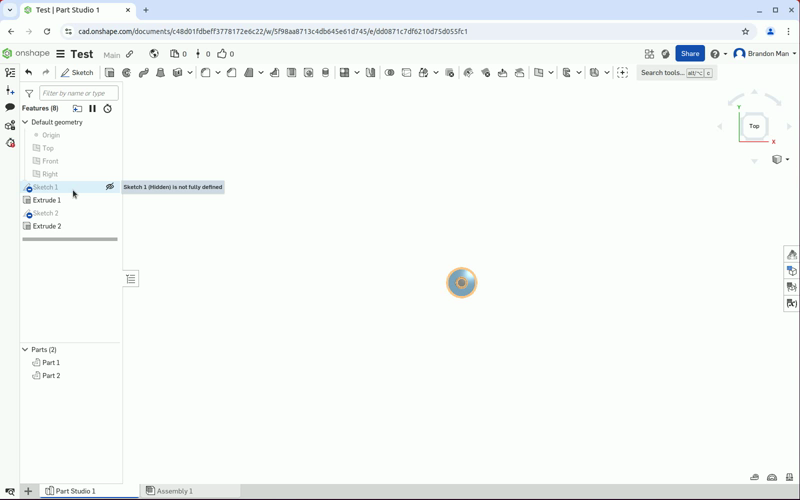
click(73, 189)
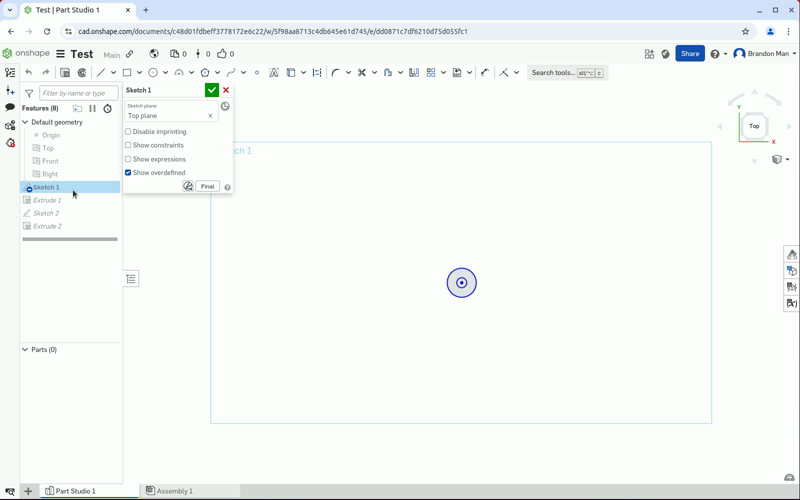
mouse_move(229, 92)
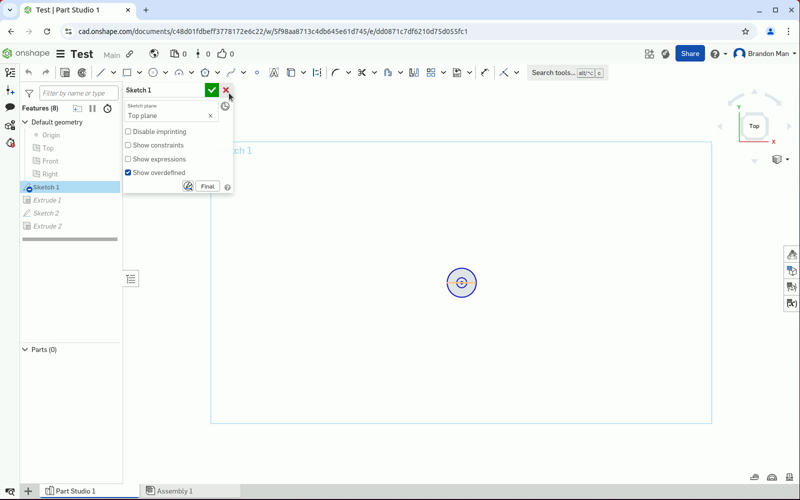
click(229, 92)
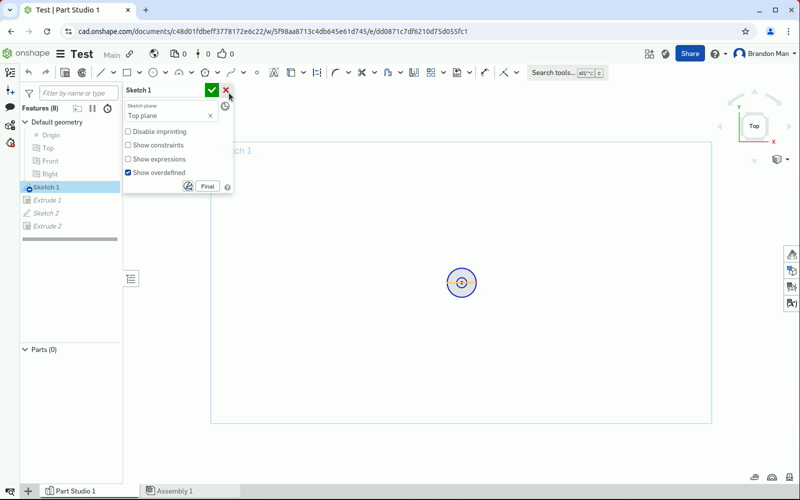
key(shift+s)
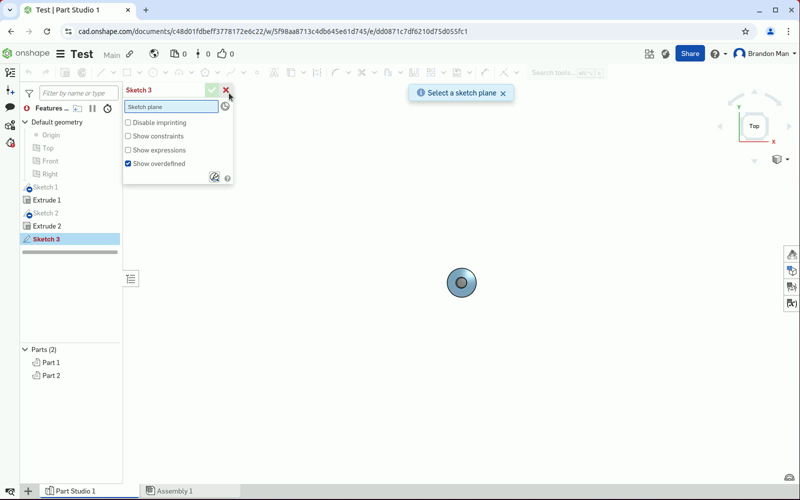
mouse_move(73, 150)
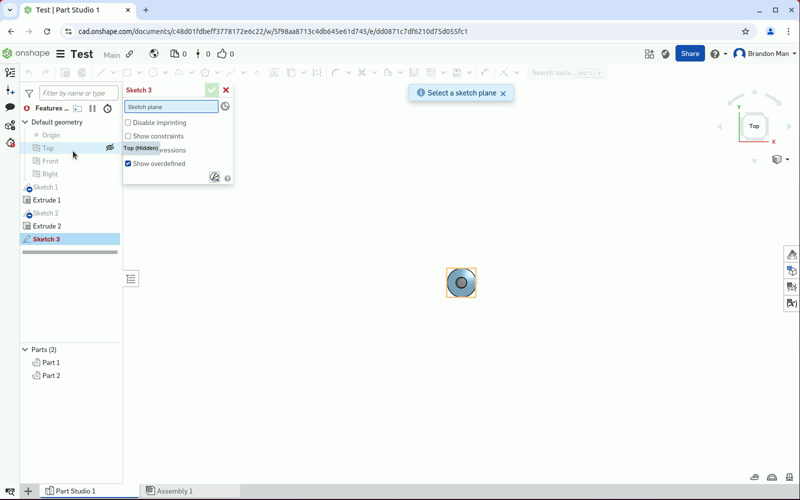
click(73, 150)
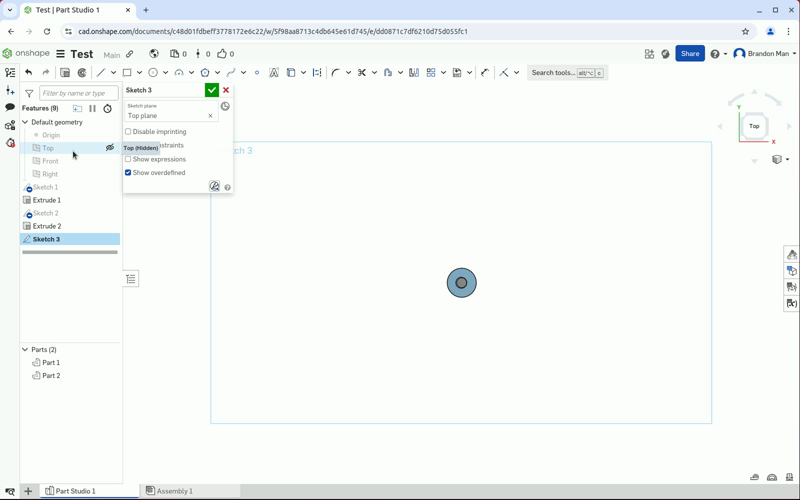
mouse_move(73, 352)
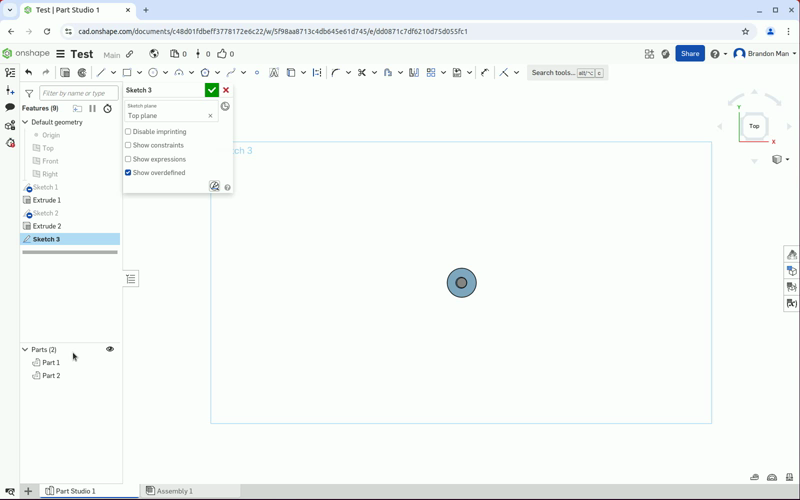
key(y)
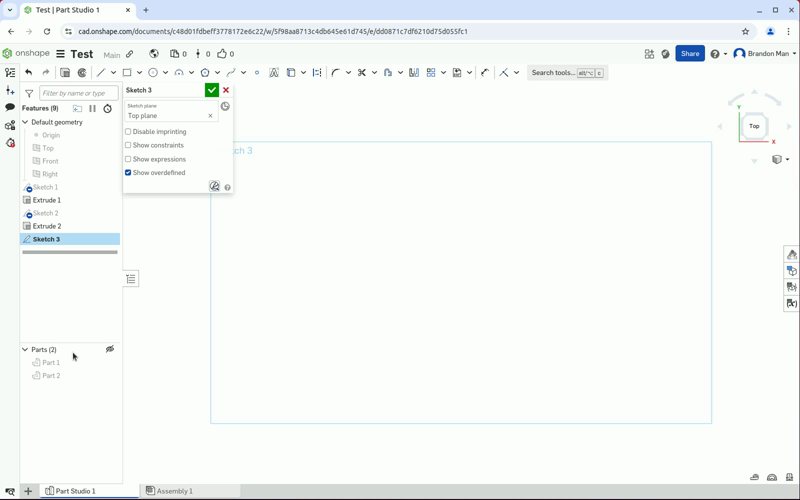
key(c)
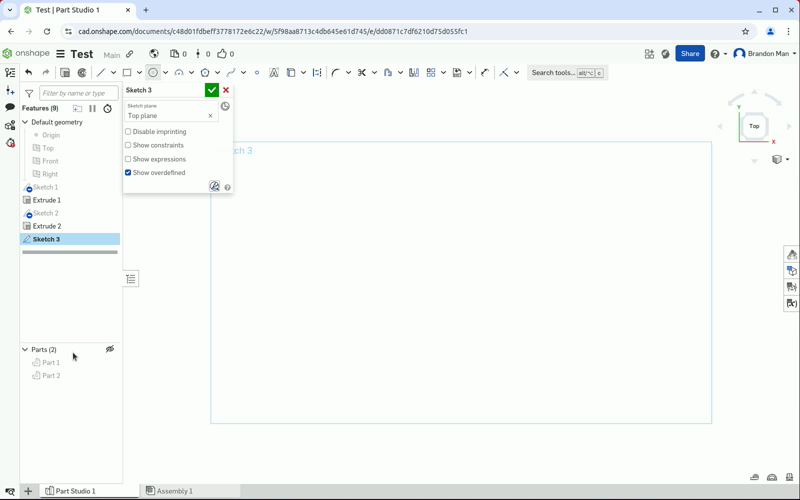
key_down(shift)
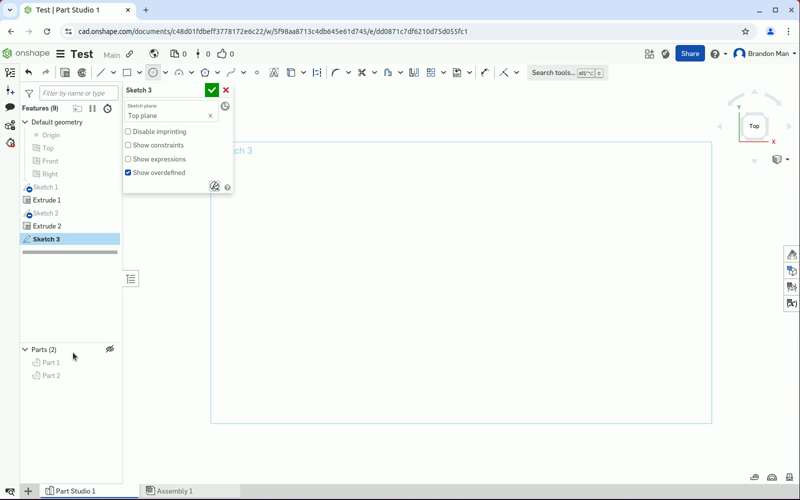
mouse_move(461, 282)
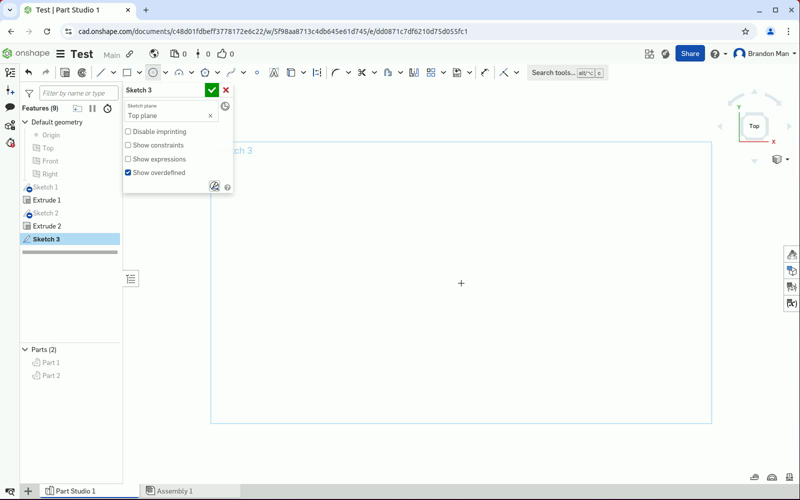
click(461, 282)
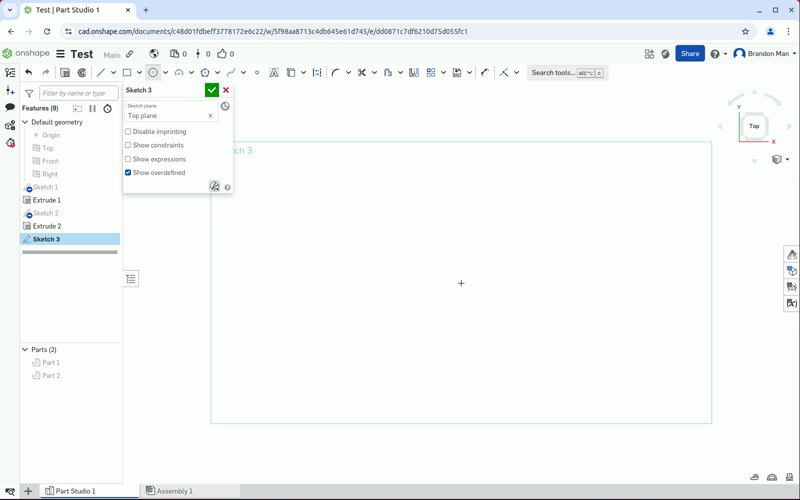
key_up(shift)
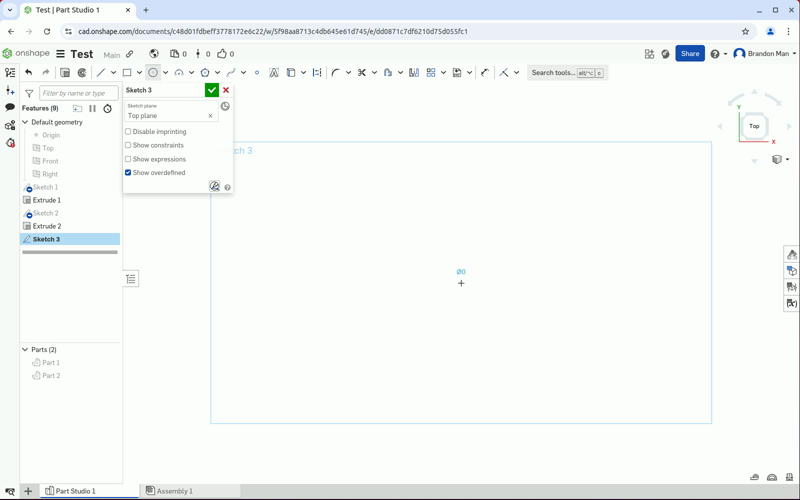
mouse_move(466, 282)
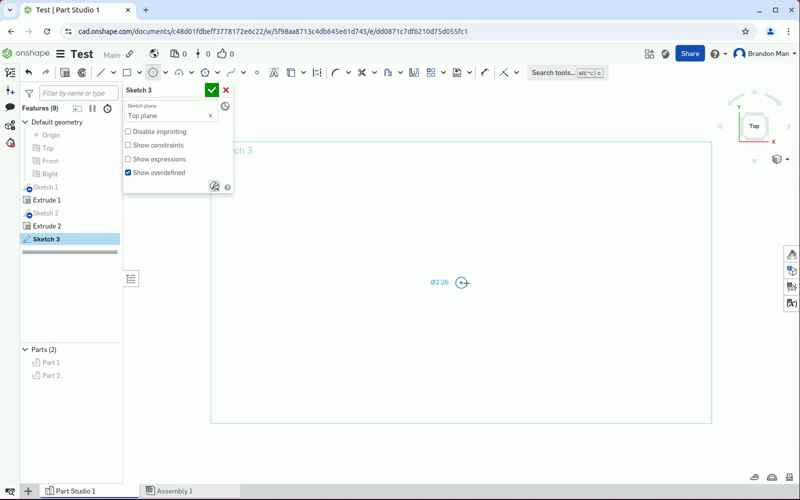
click(466, 282)
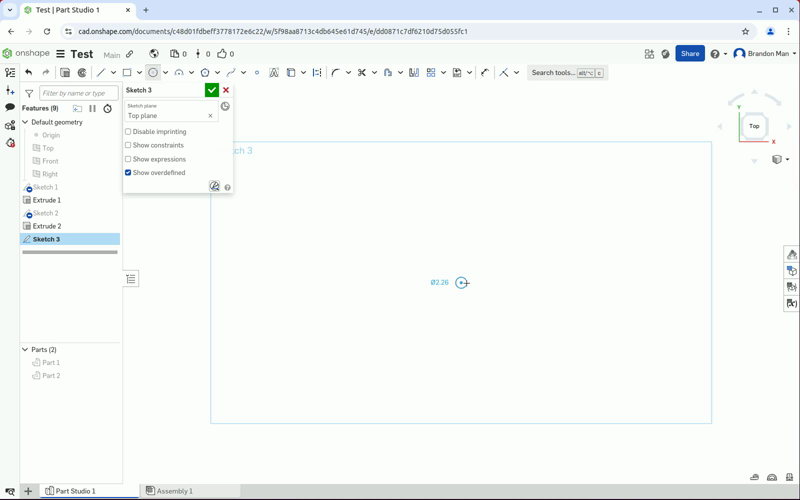
key(esc)
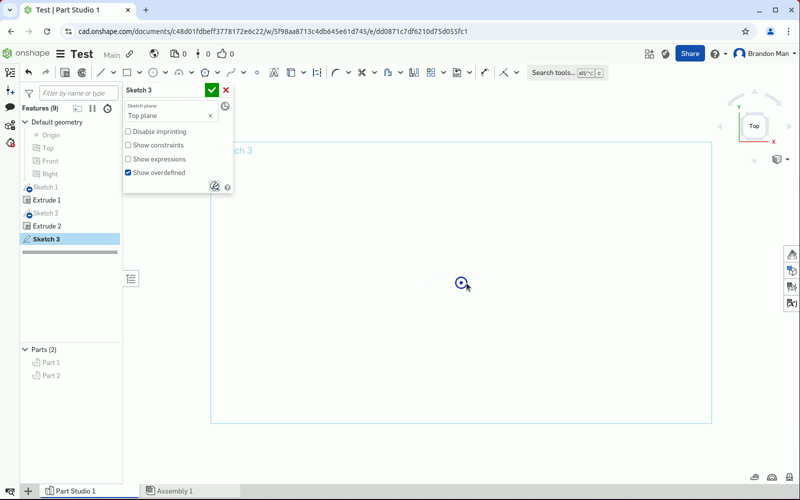
mouse_move(460, 286)
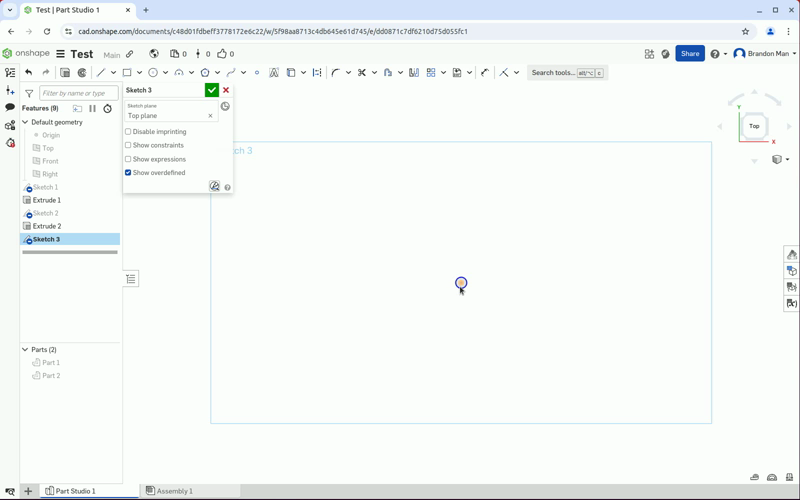
scroll(6)
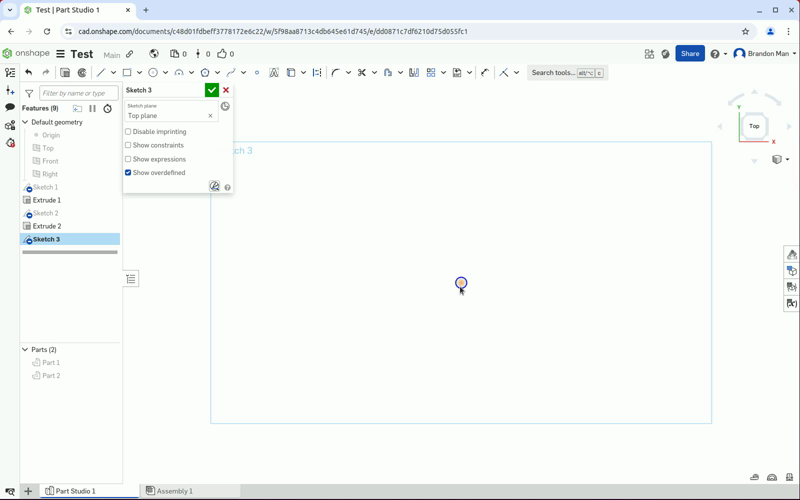
scroll(6)
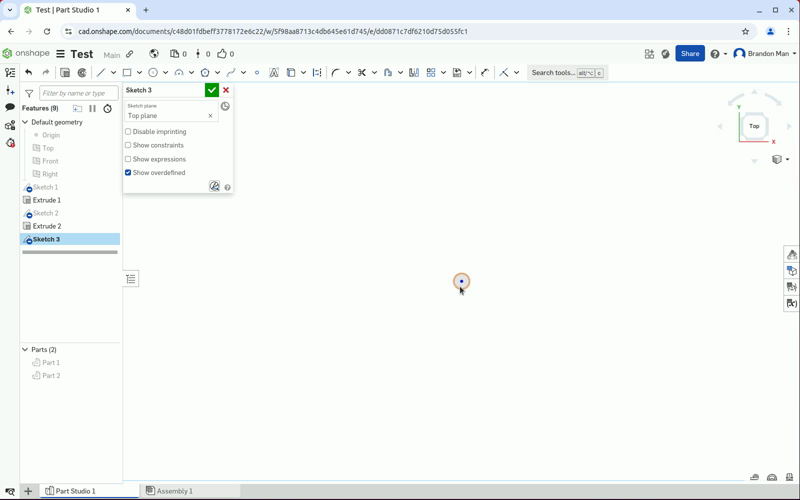
scroll(6)
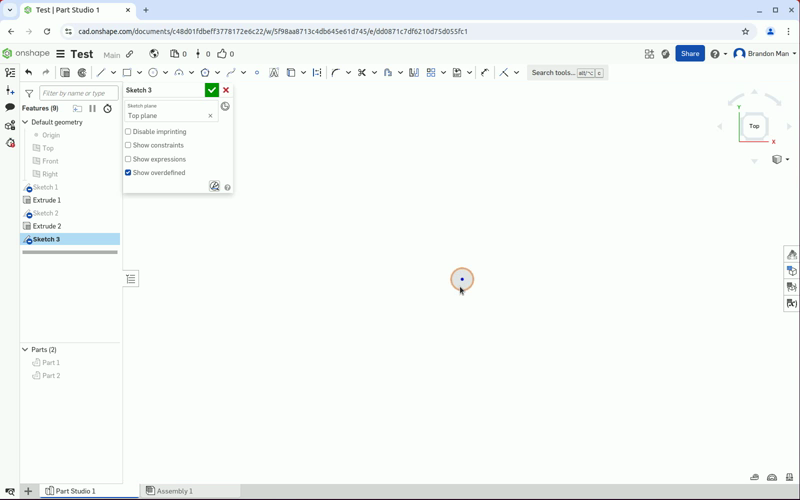
scroll(6)
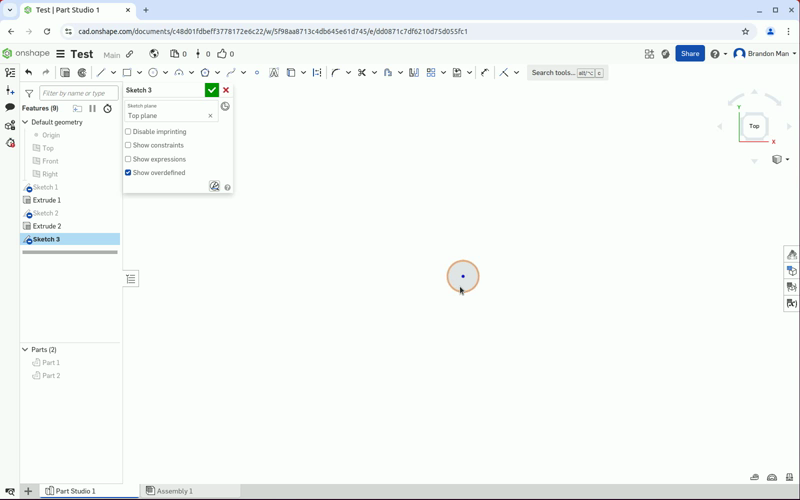
scroll(6)
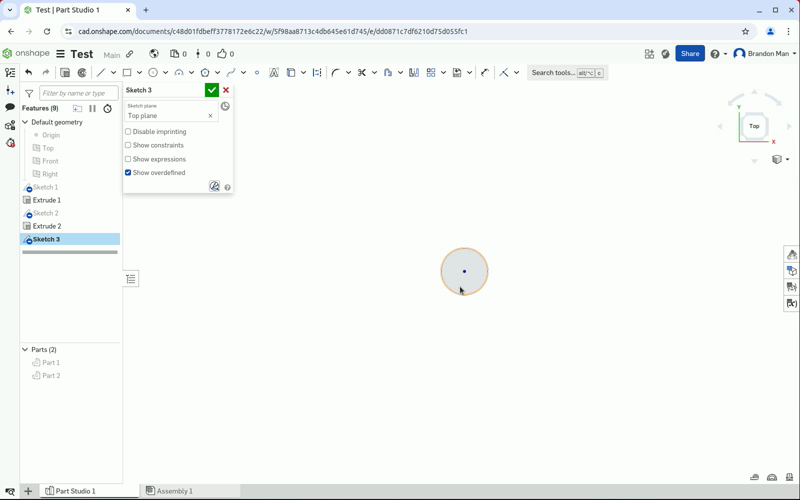
scroll(6)
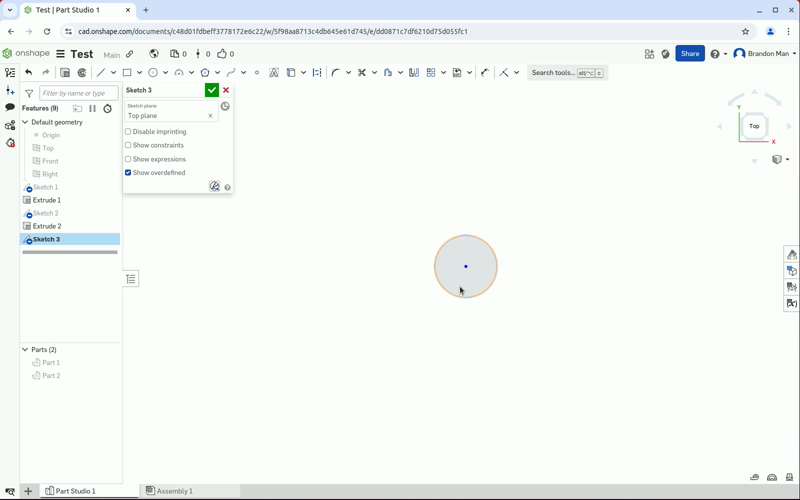
scroll(6)
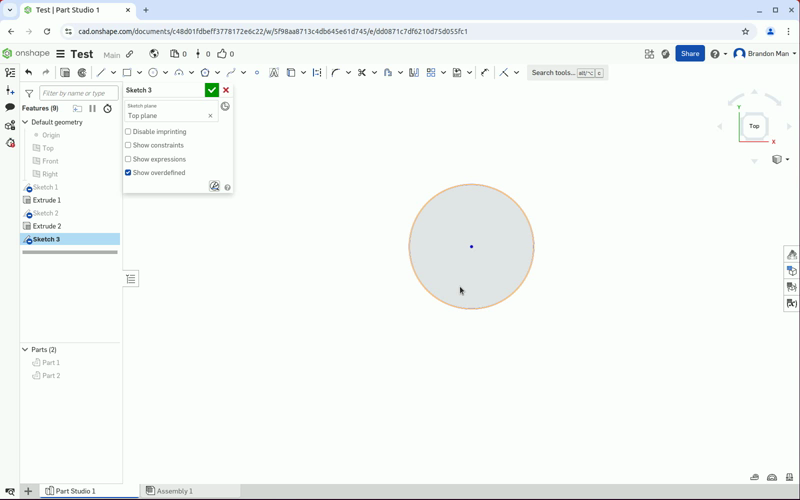
click(460, 286)
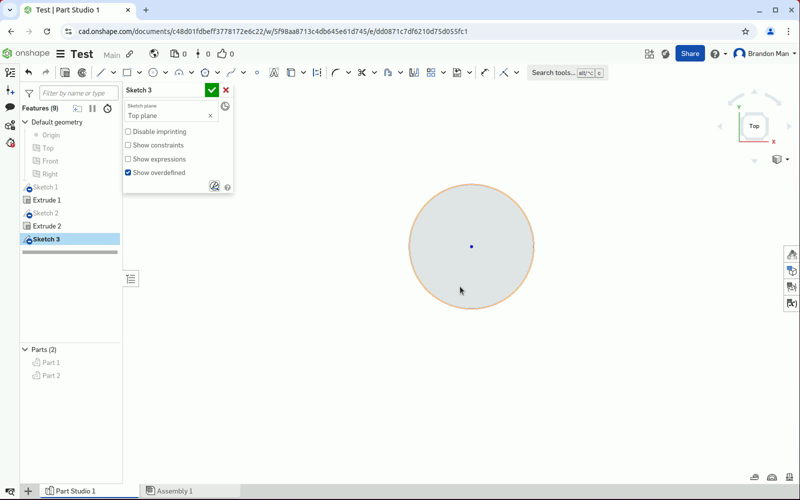
scroll(-6)
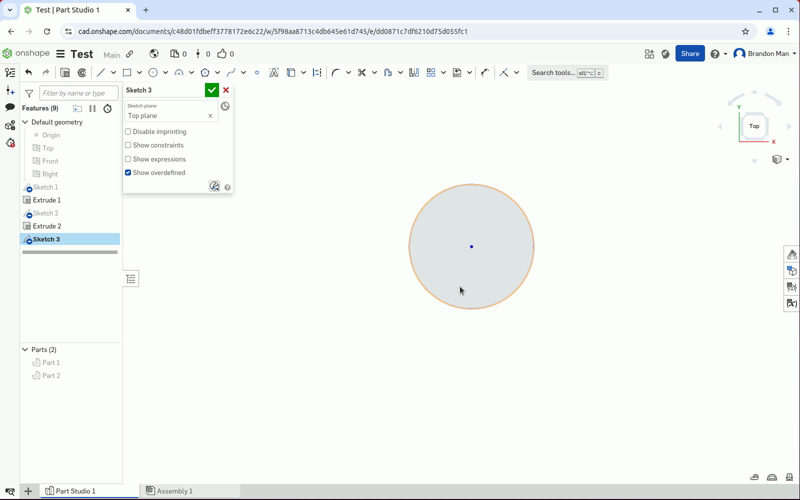
scroll(-6)
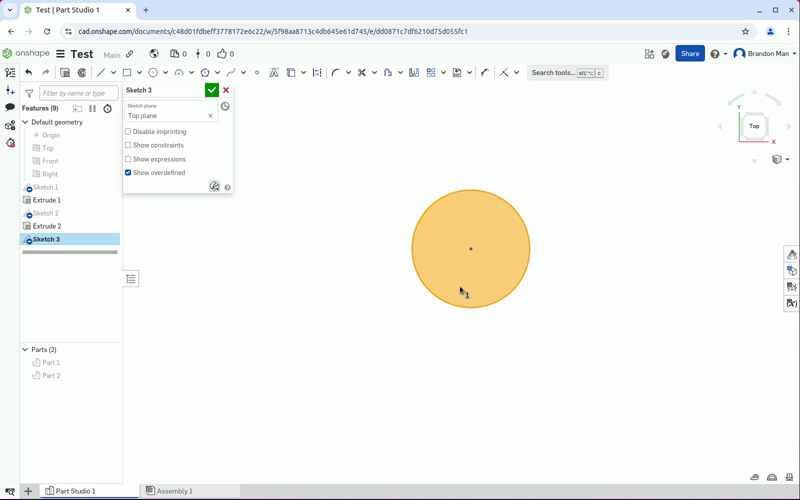
scroll(-6)
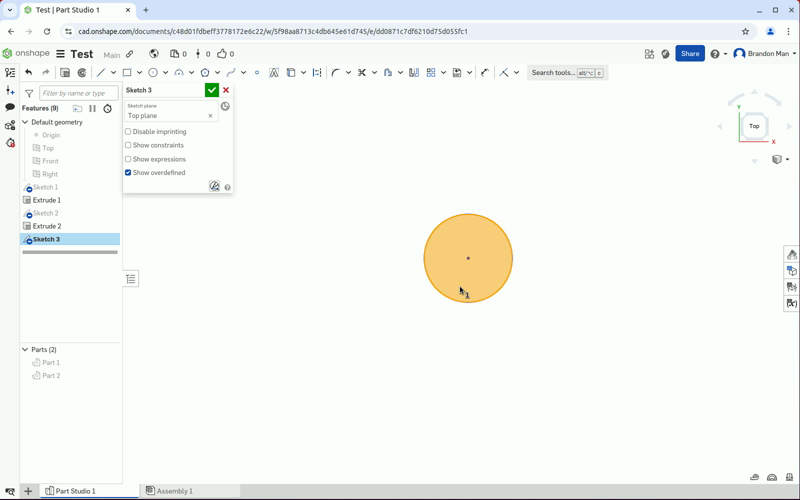
scroll(-6)
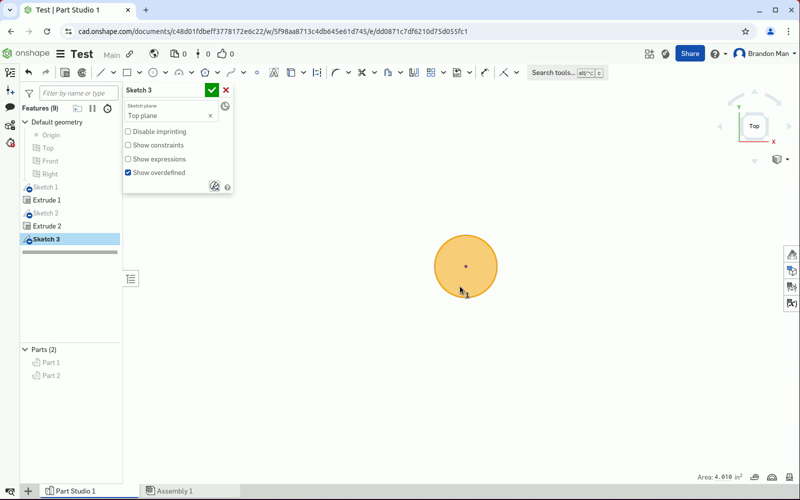
scroll(-6)
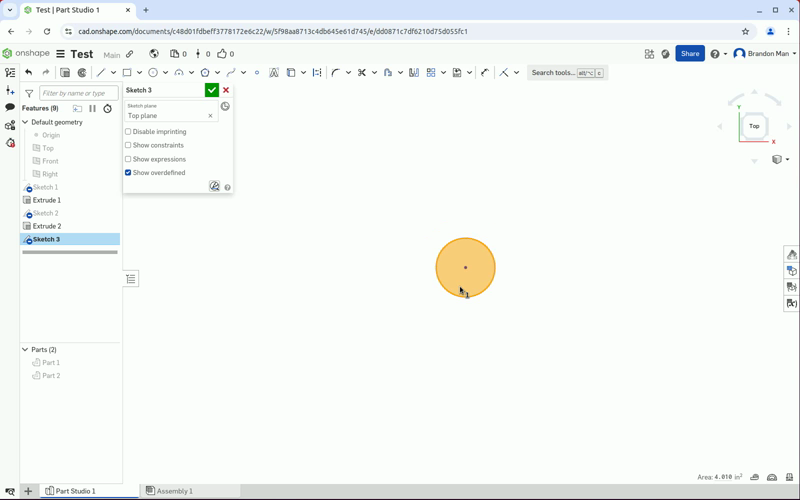
scroll(-6)
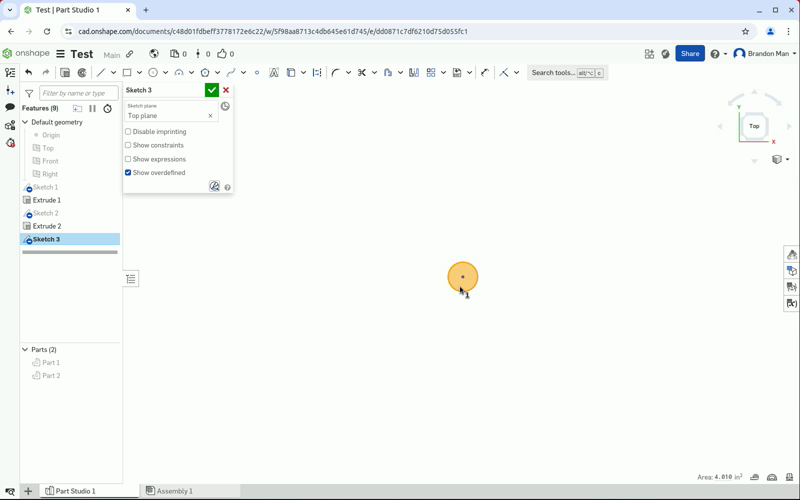
scroll(-6)
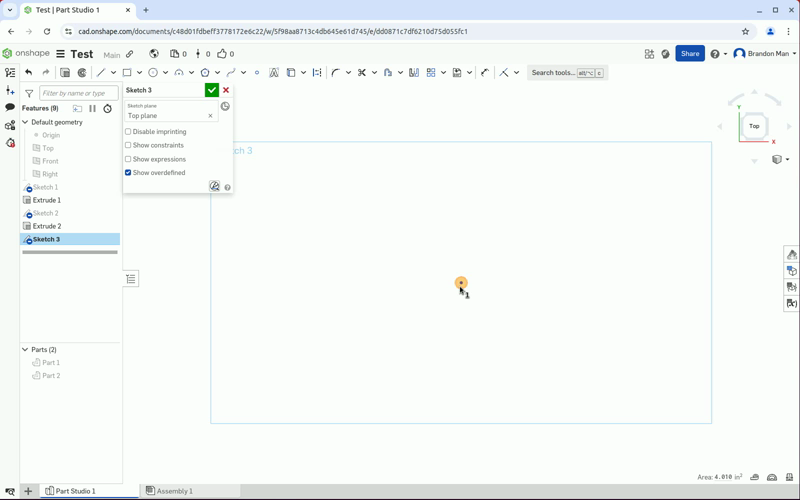
mouse_move(73, 352)
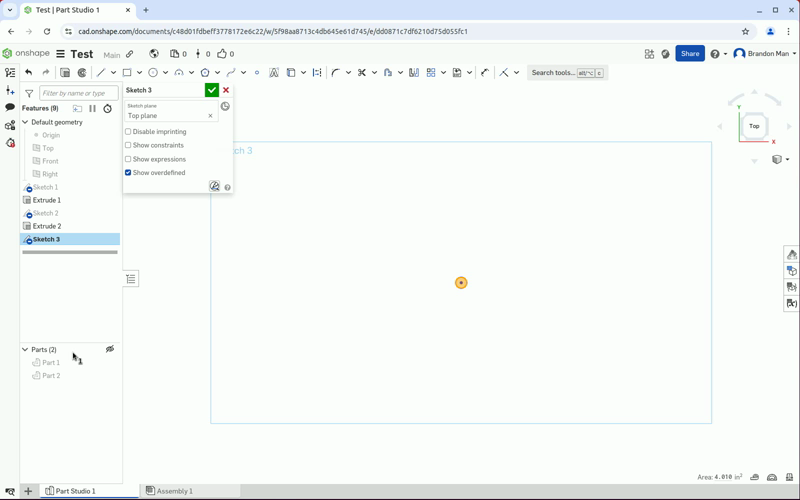
key(shift+y)
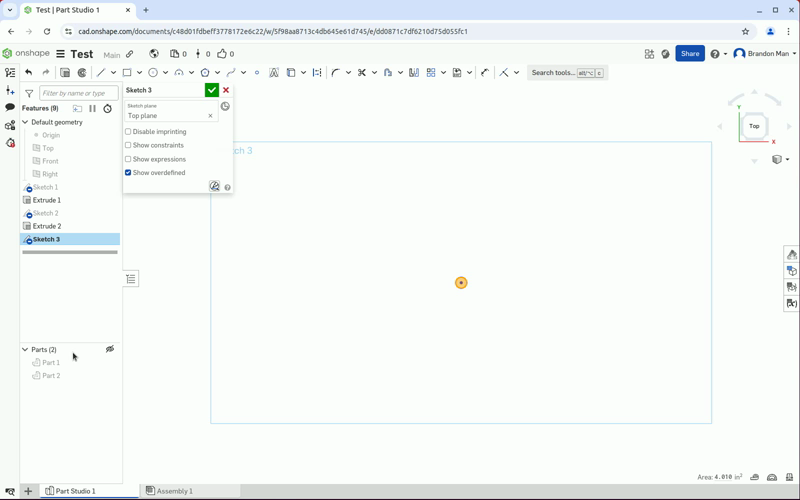
key(shift+e)
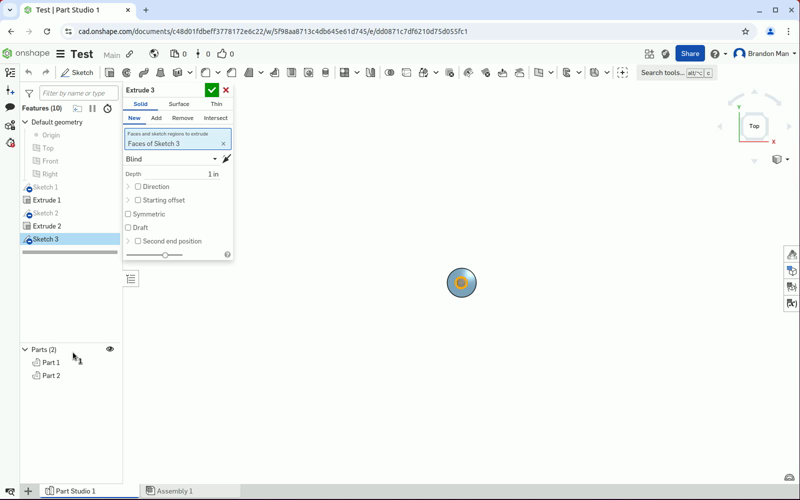
mouse_move(143, 106)
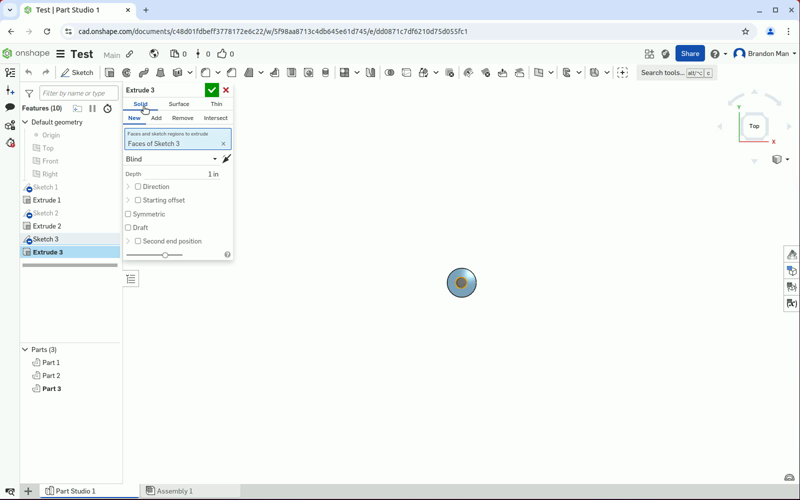
click(143, 106)
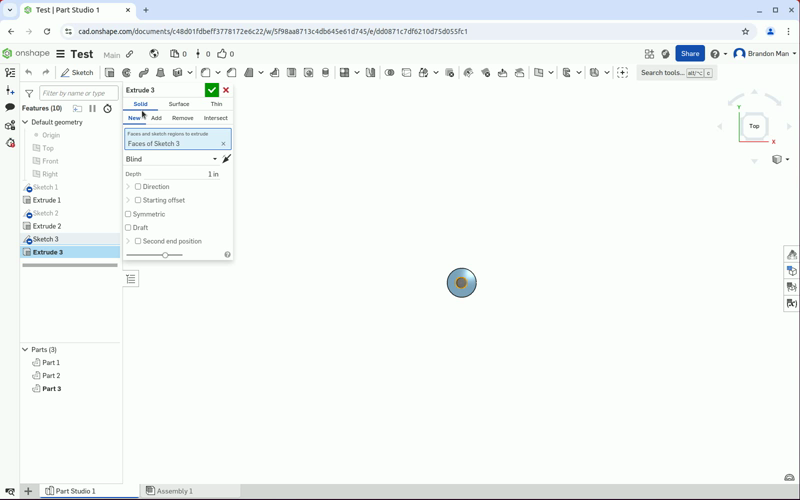
mouse_move(137, 120)
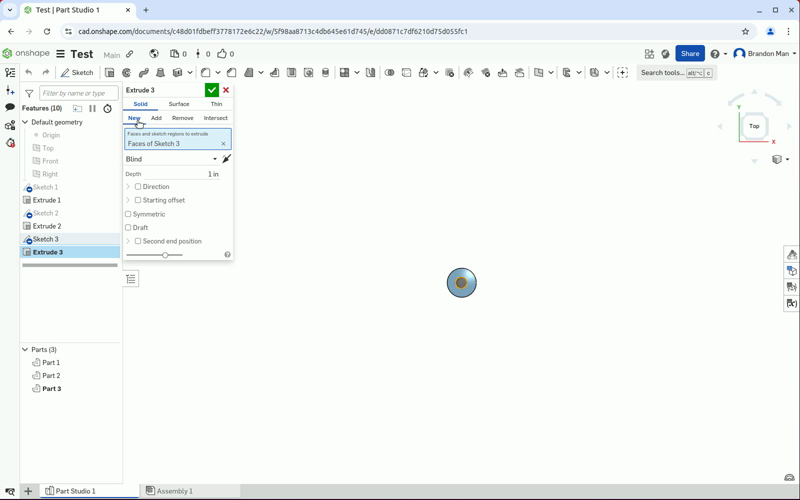
click(137, 120)
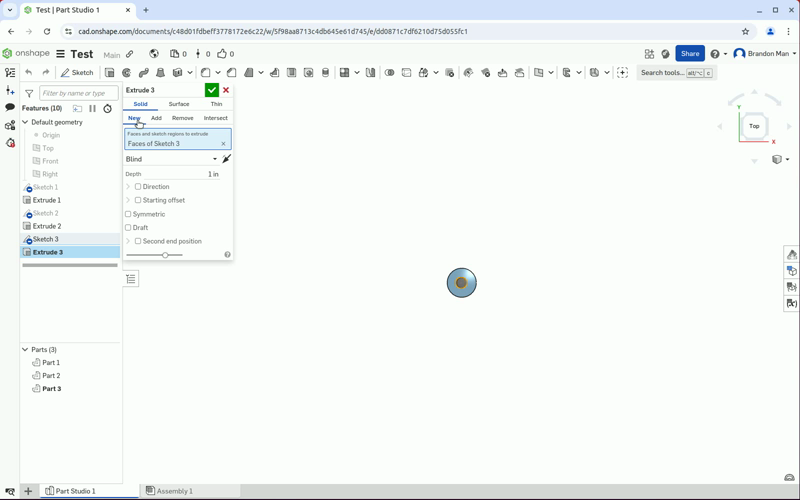
key(tab, 4)
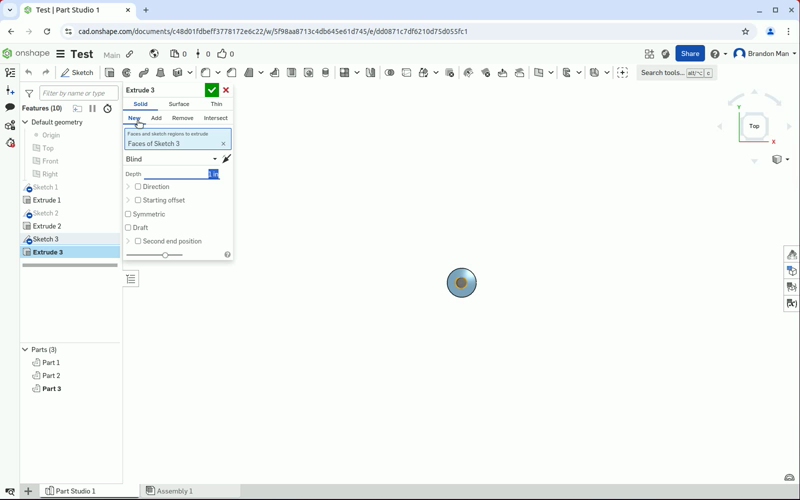
text(-0.722)
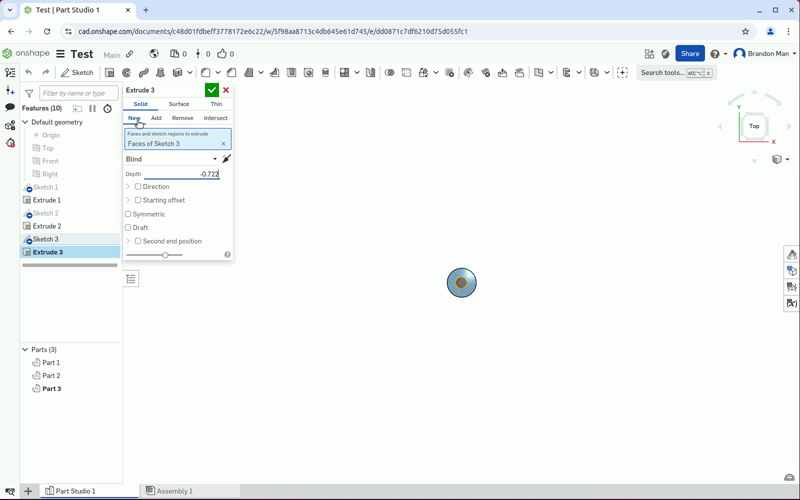
key(enter)
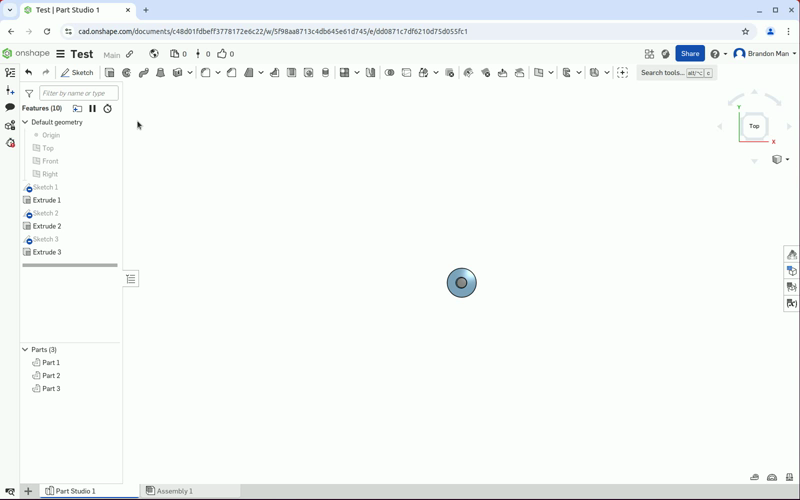
key(shift+h)
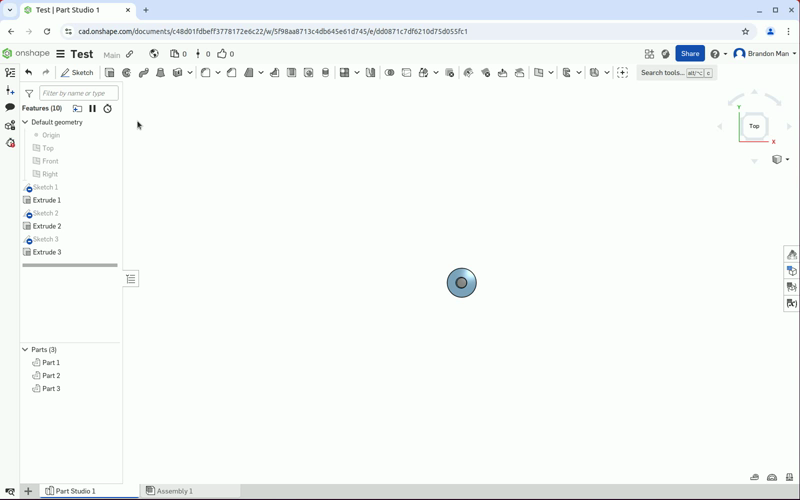
key(shift+h)
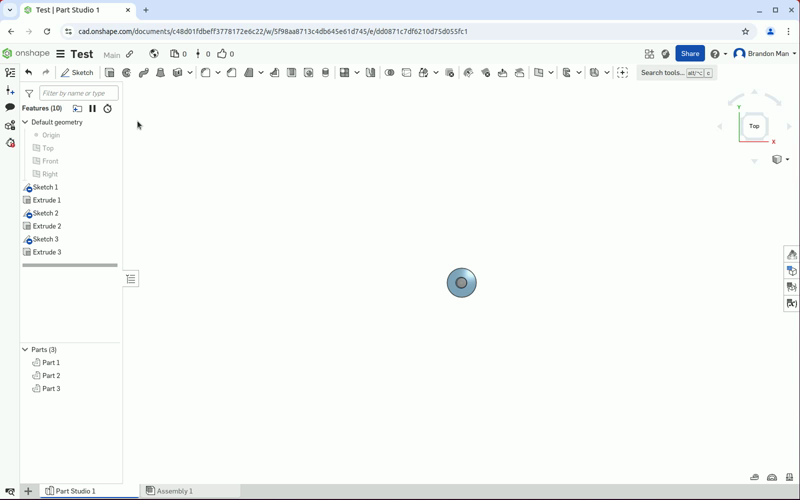
key(shift+7)
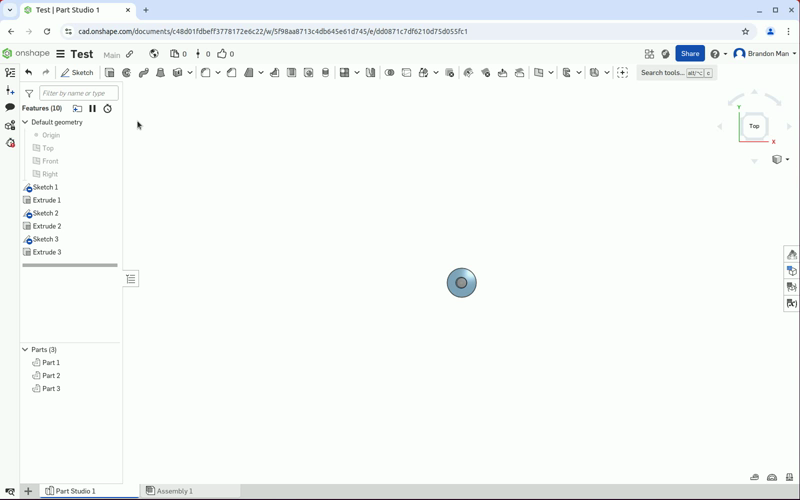
key(up, 3)
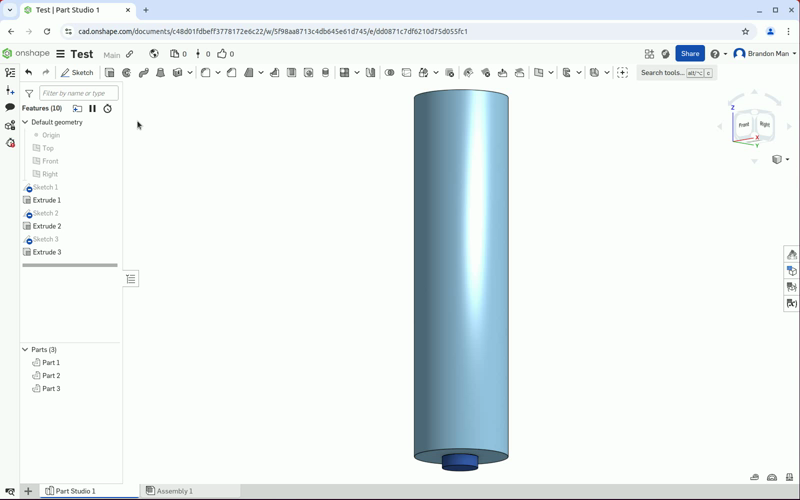
key(left, 3)
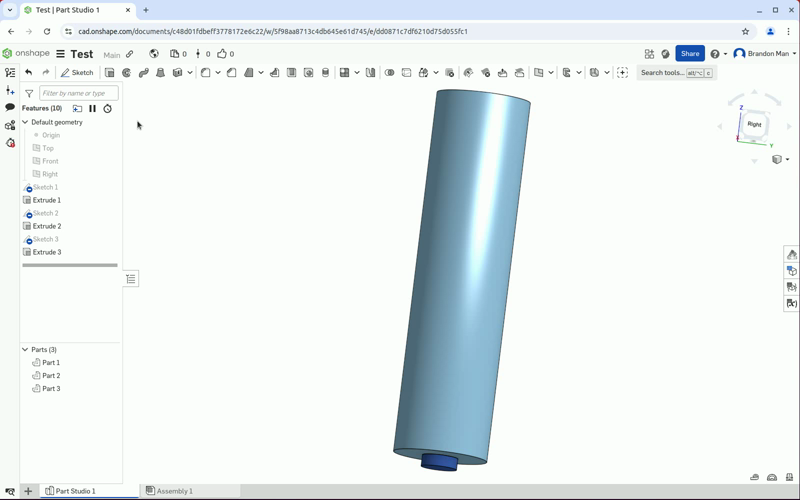
key(right, 3)
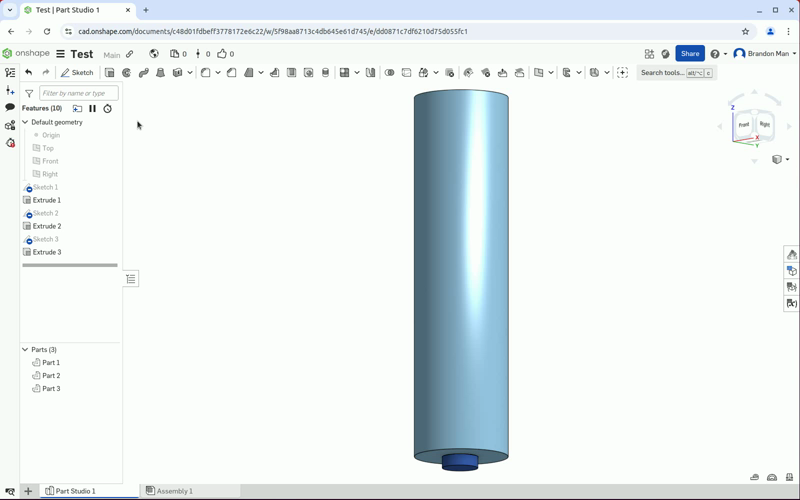
key(down, 3)
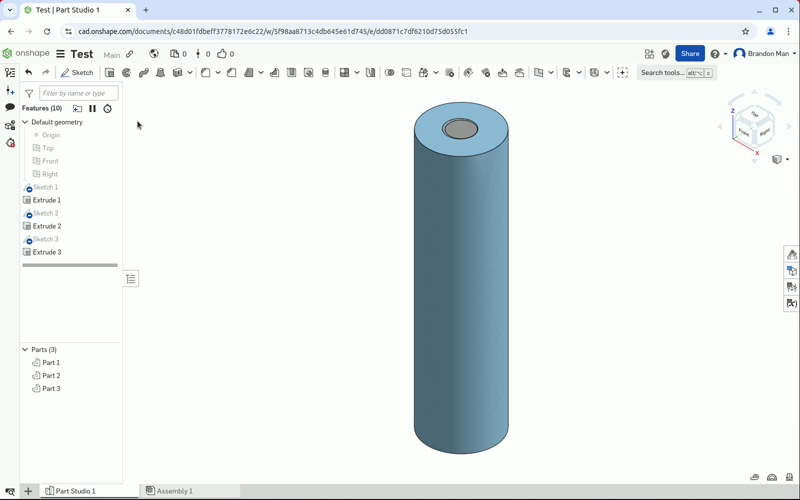
mouse_move(73, 189)
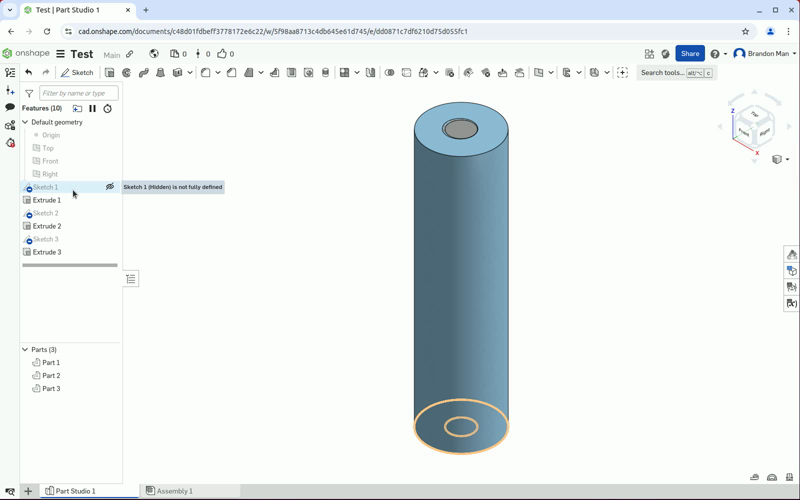
click(73, 189)